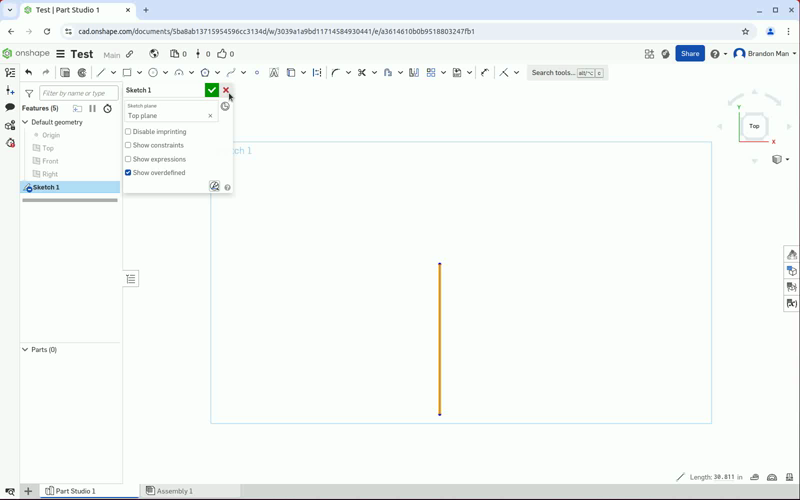
key(shift+h)
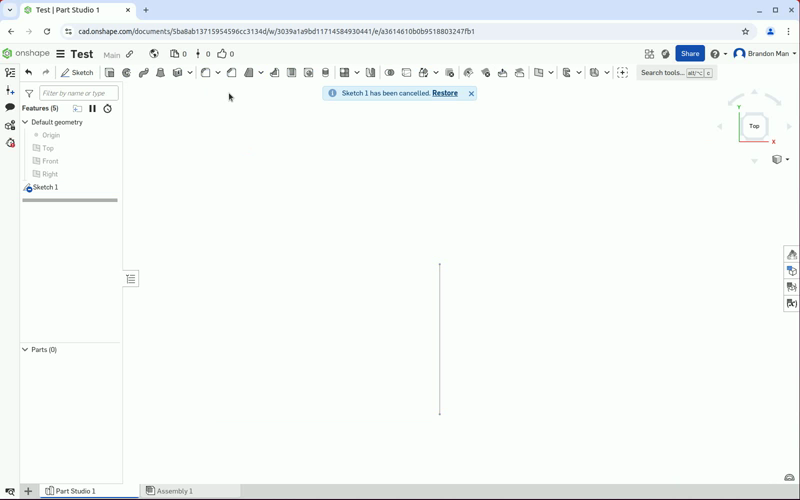
key(shift+s)
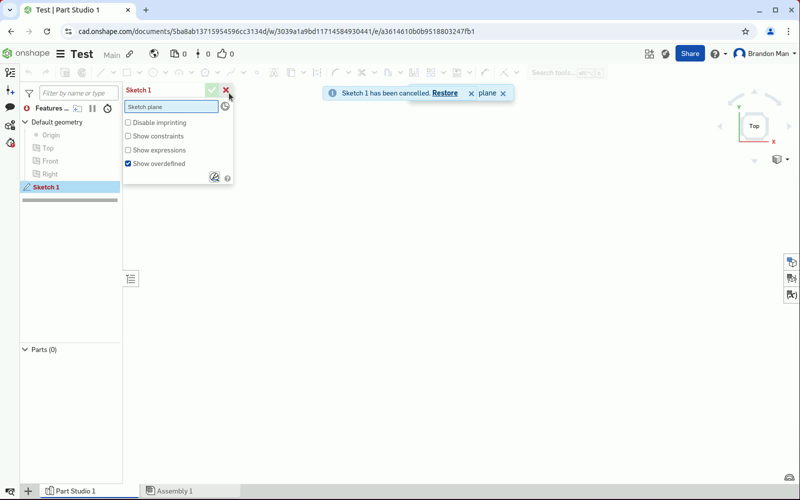
mouse_move(73, 150)
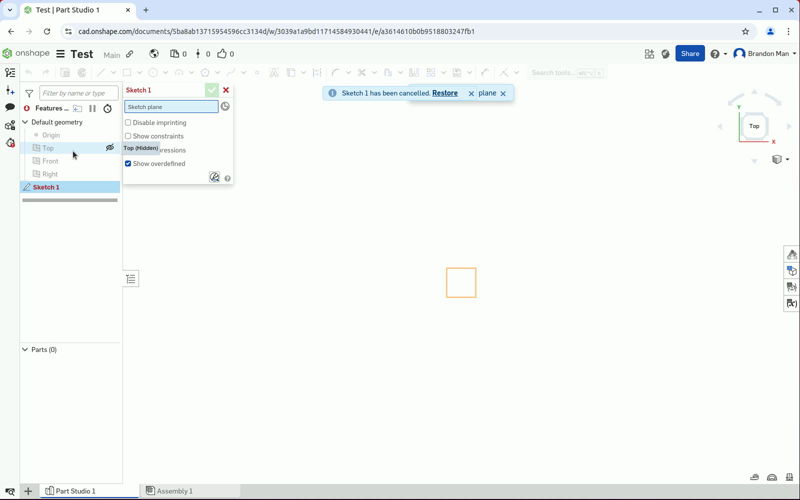
click(73, 150)
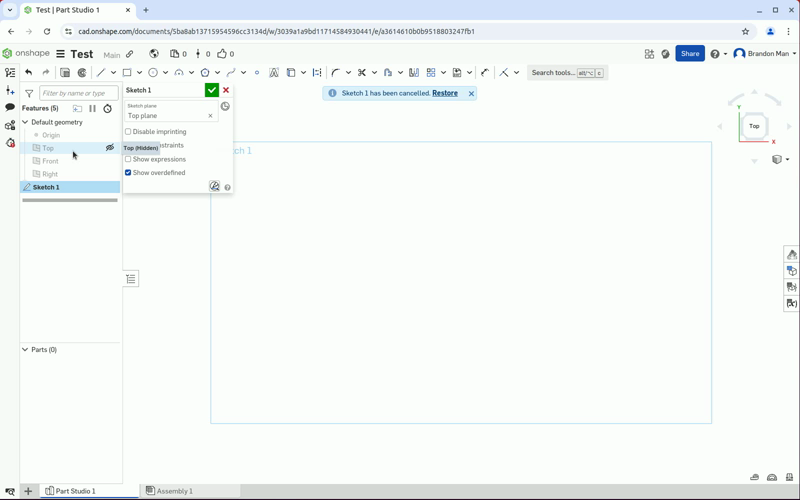
mouse_move(73, 352)
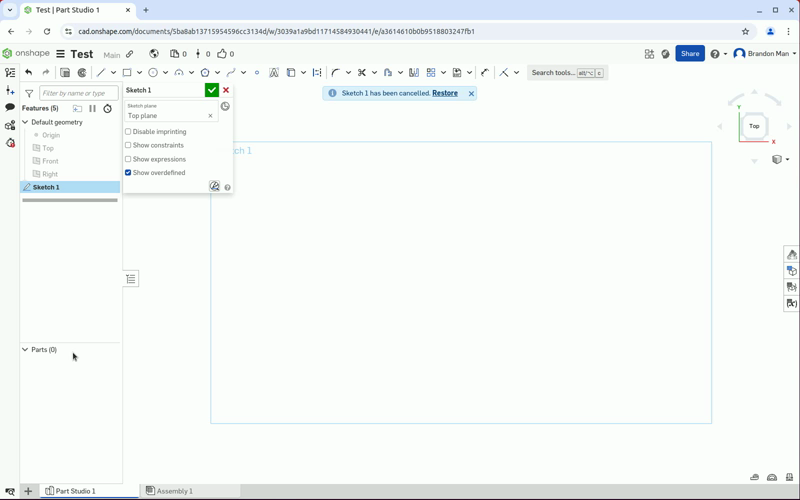
key(y)
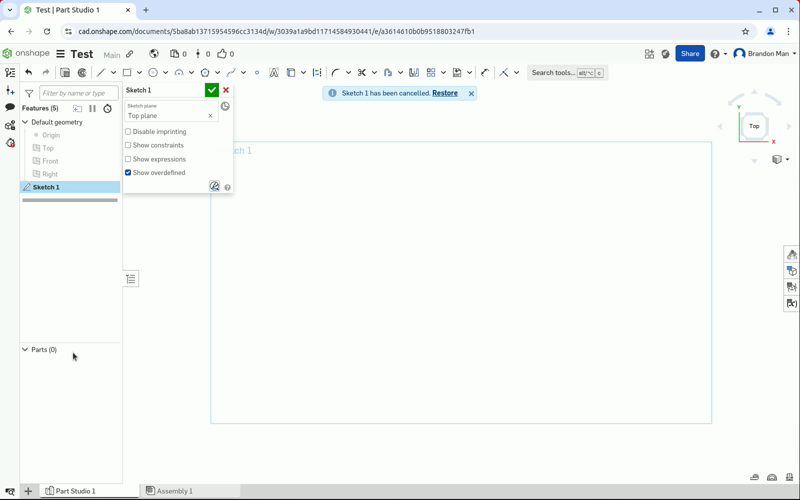
key(l)
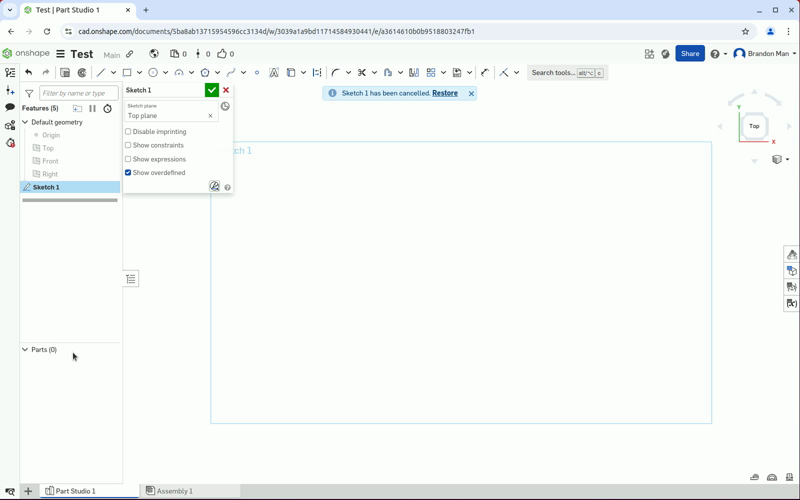
key_down(shift)
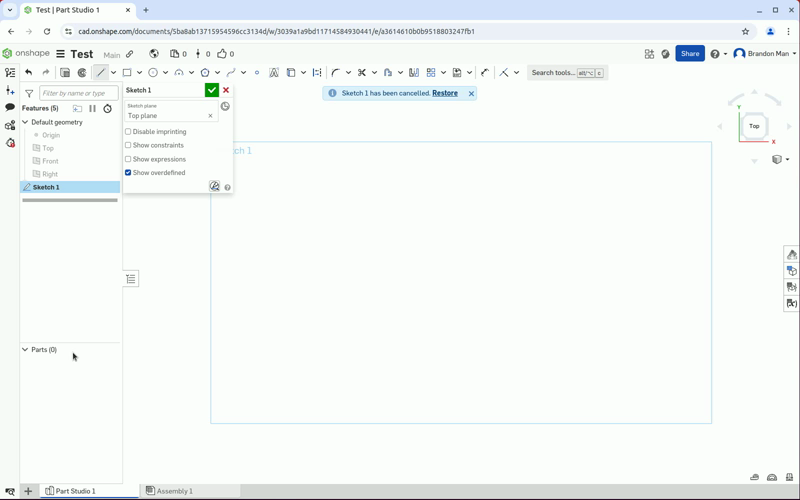
mouse_move(423, 343)
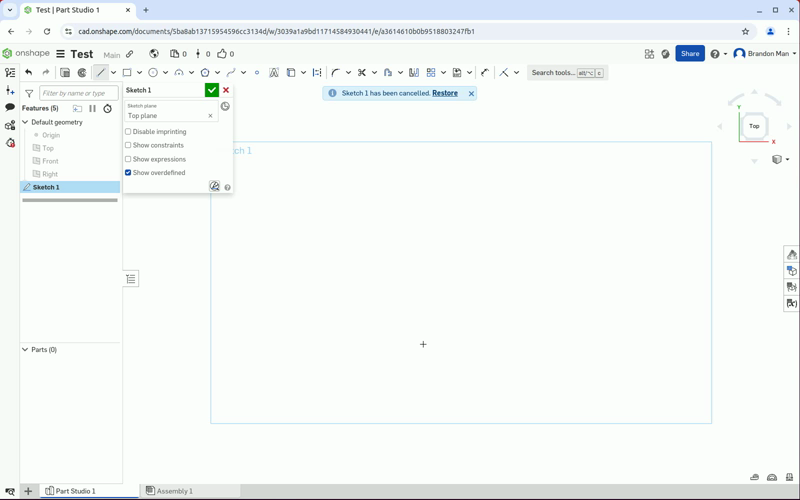
click(423, 343)
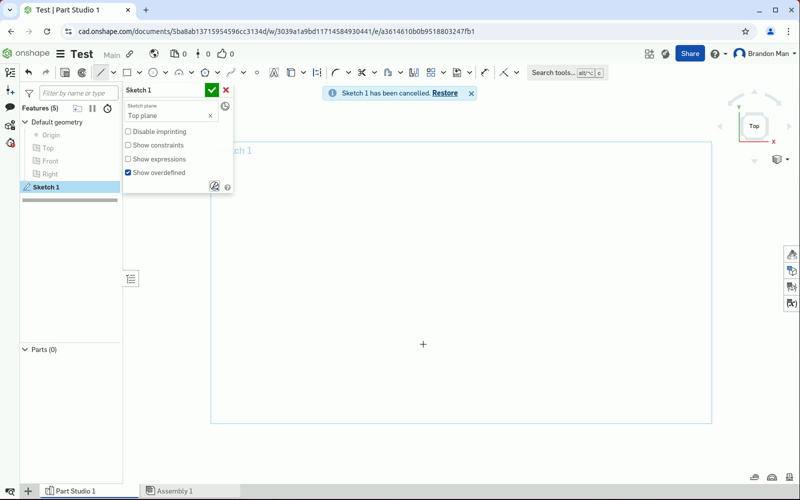
key_up(shift)
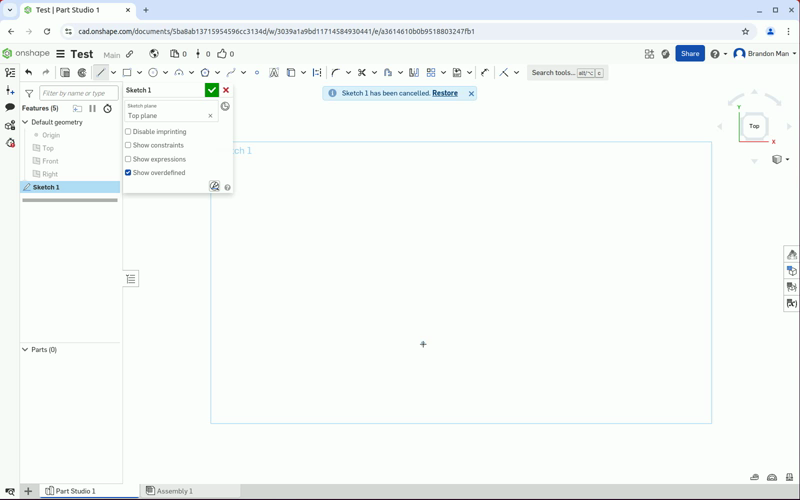
key_down(shift)
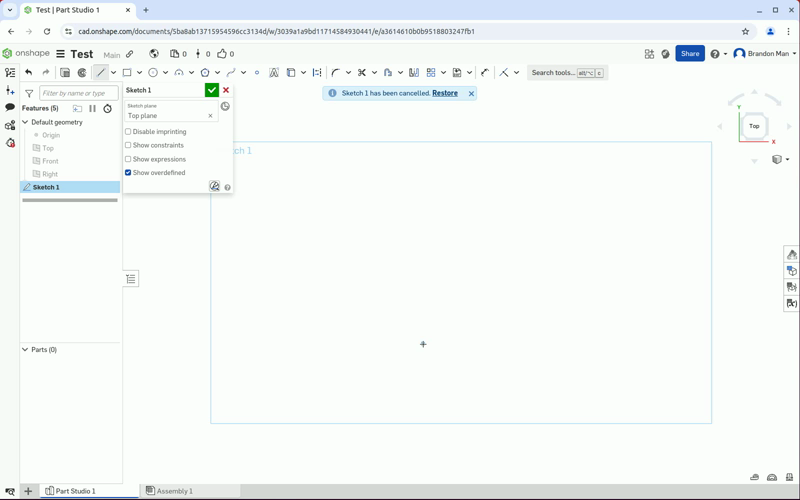
mouse_move(505, 343)
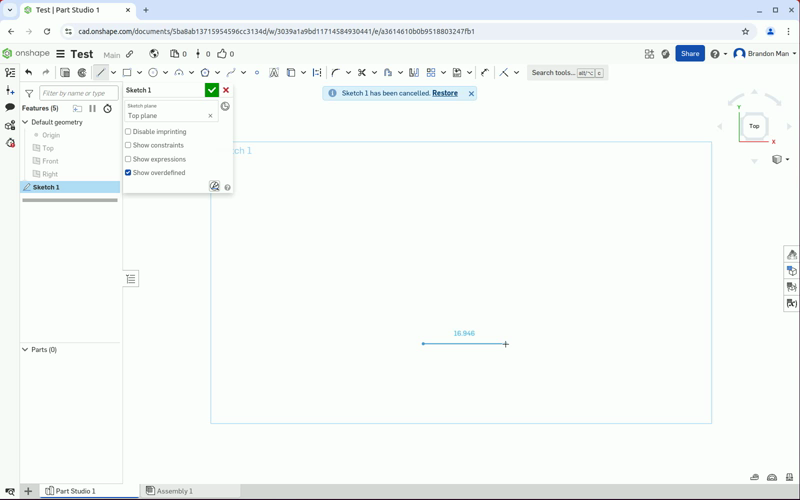
click(505, 343)
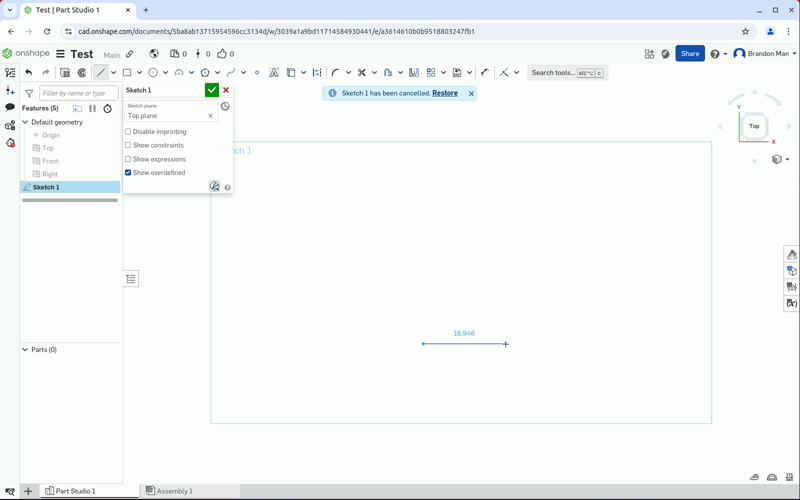
key_up(shift)
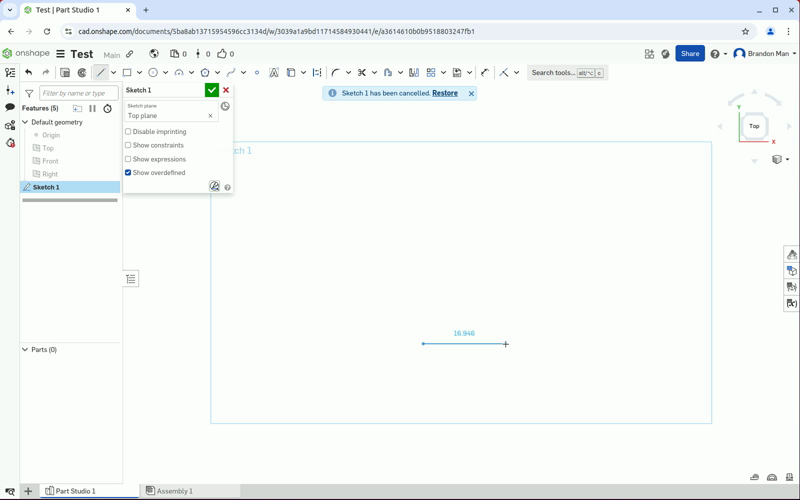
key_down(shift)
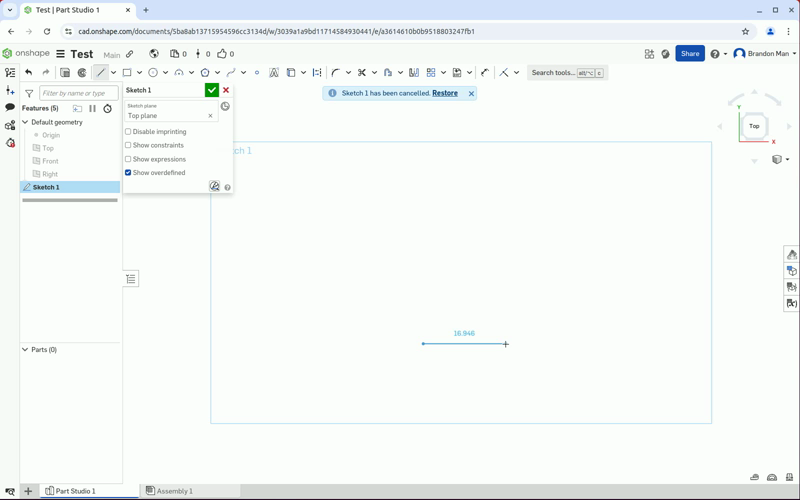
mouse_move(505, 261)
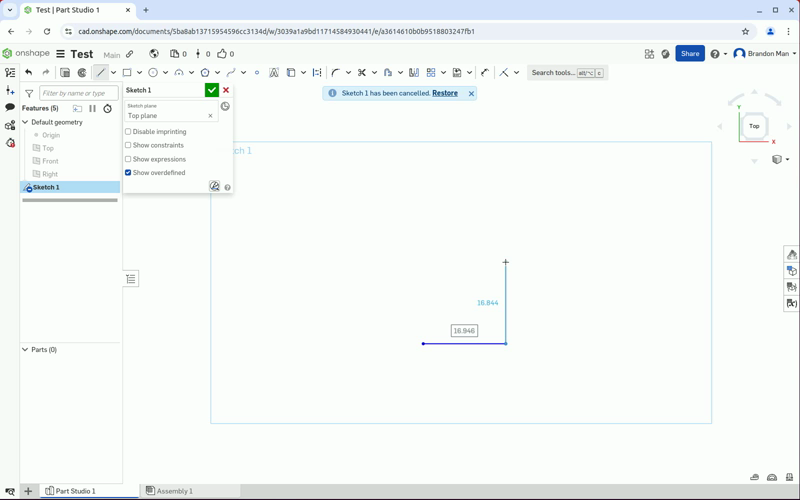
click(505, 261)
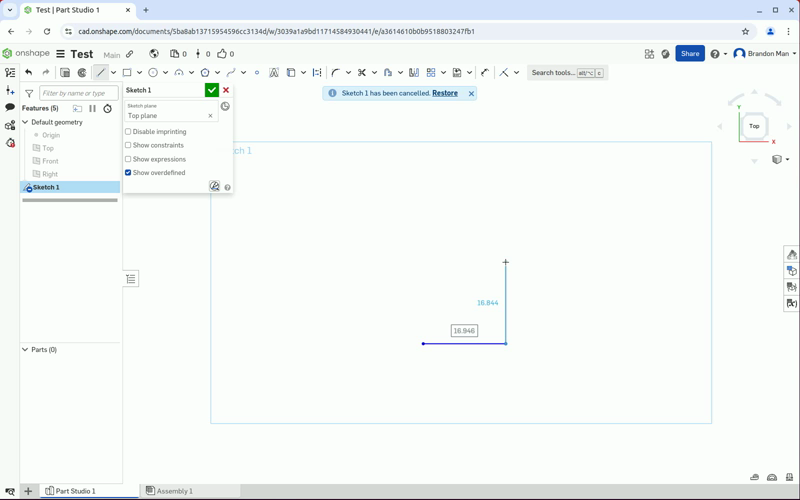
key_up(shift)
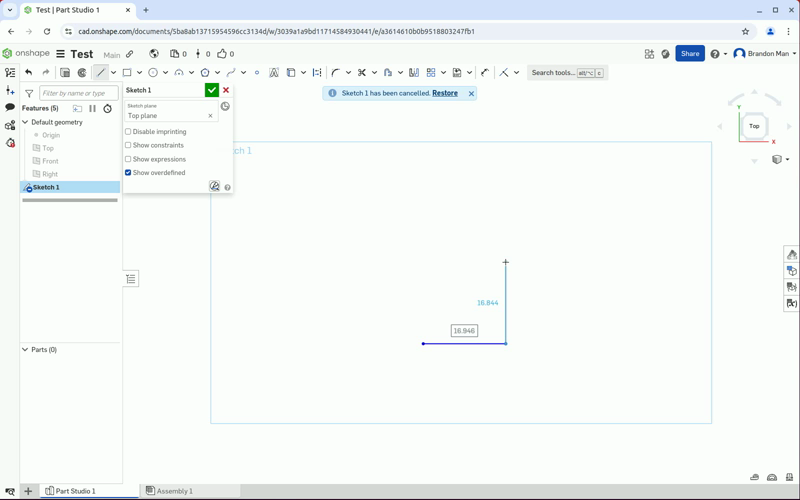
key_down(shift)
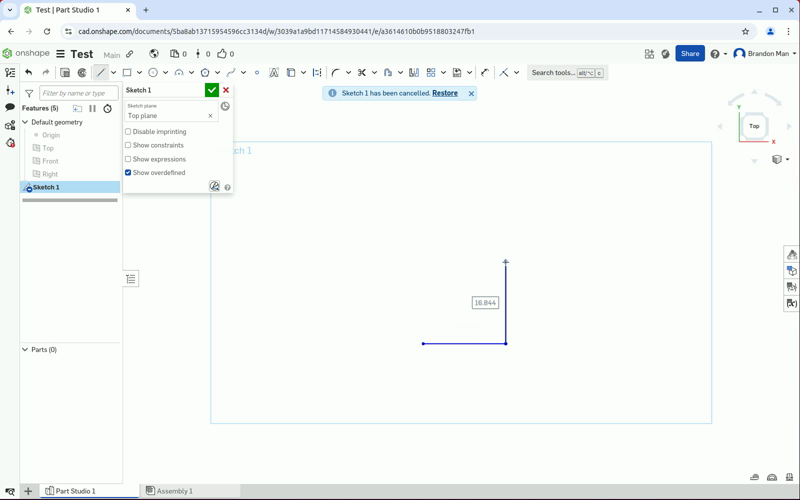
mouse_move(423, 261)
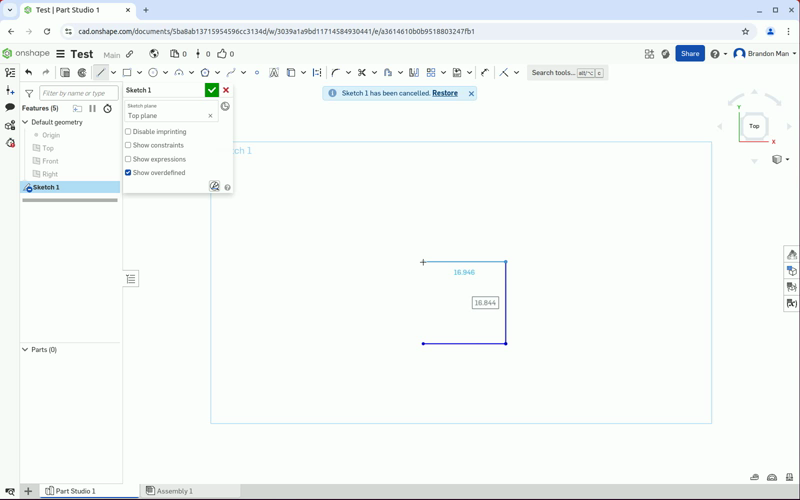
click(423, 261)
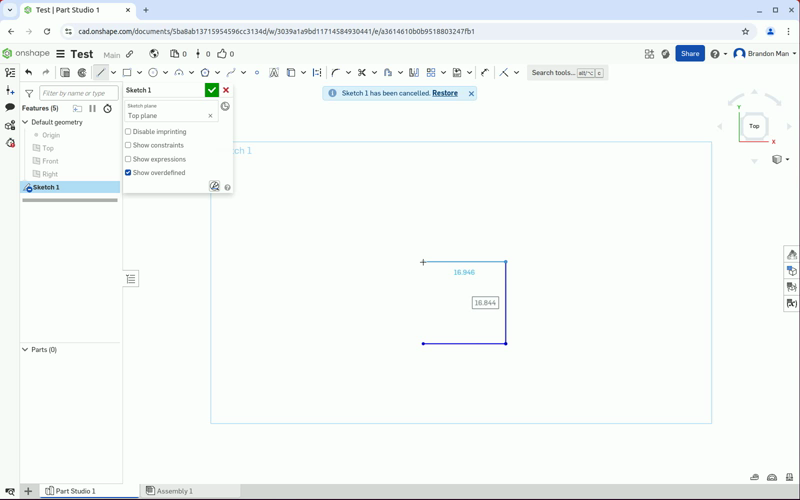
key_up(shift)
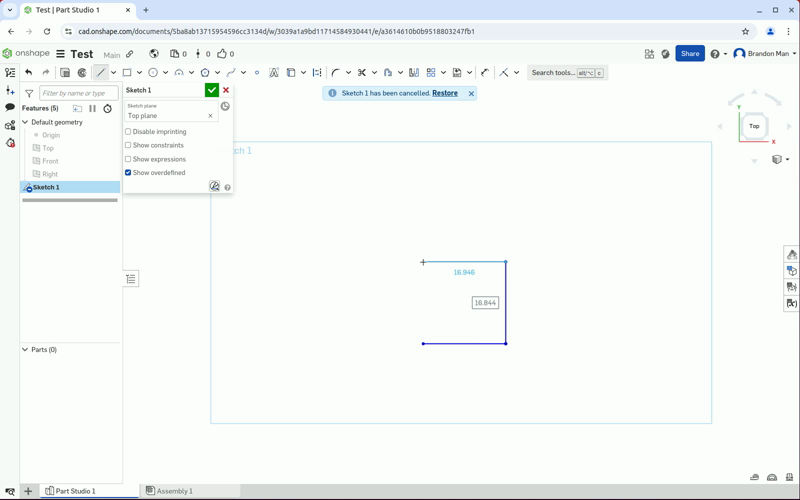
key_down(shift)
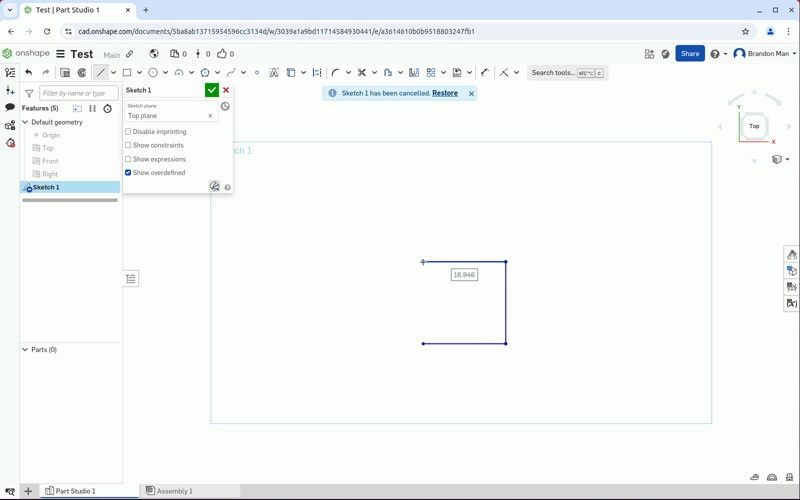
mouse_move(423, 343)
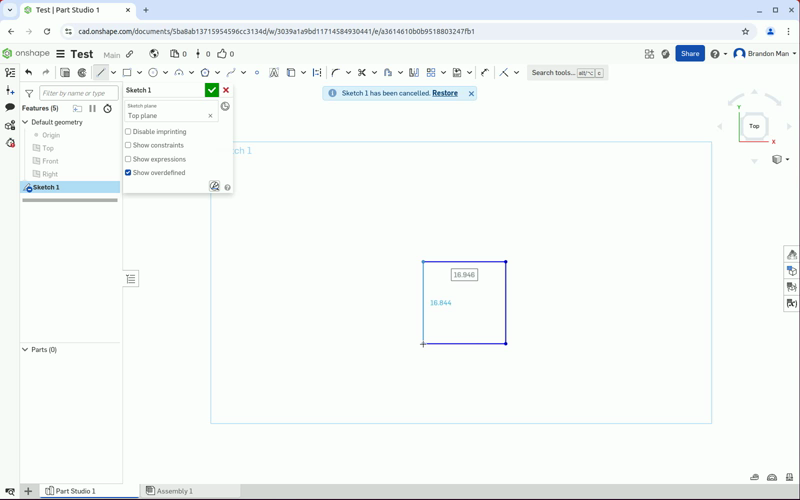
key_up(shift)
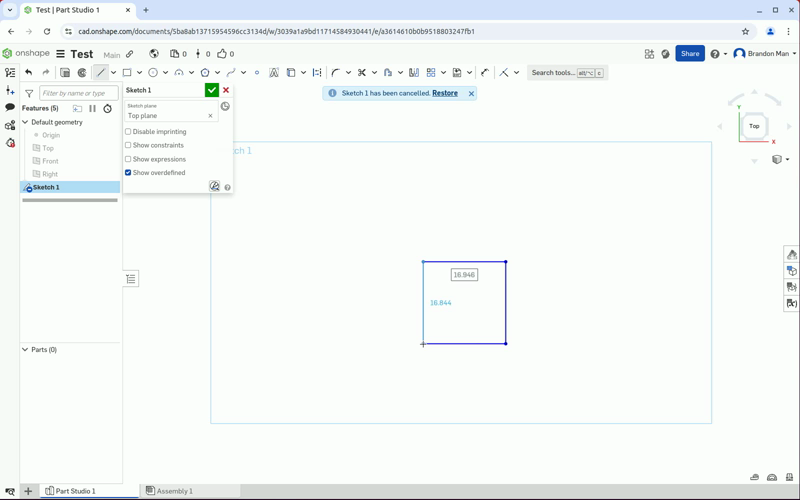
click(423, 343)
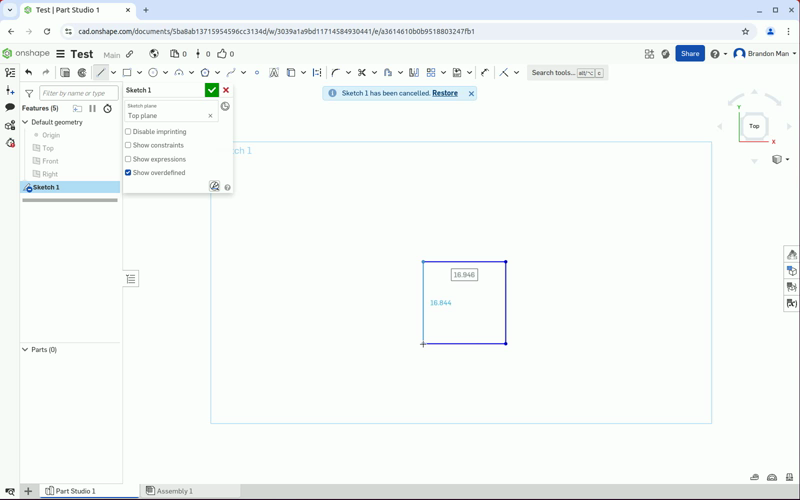
key(esc)
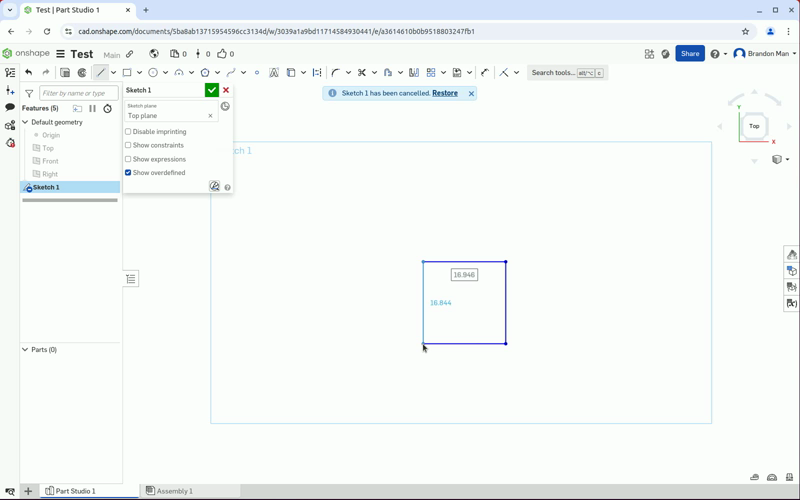
mouse_move(448, 289)
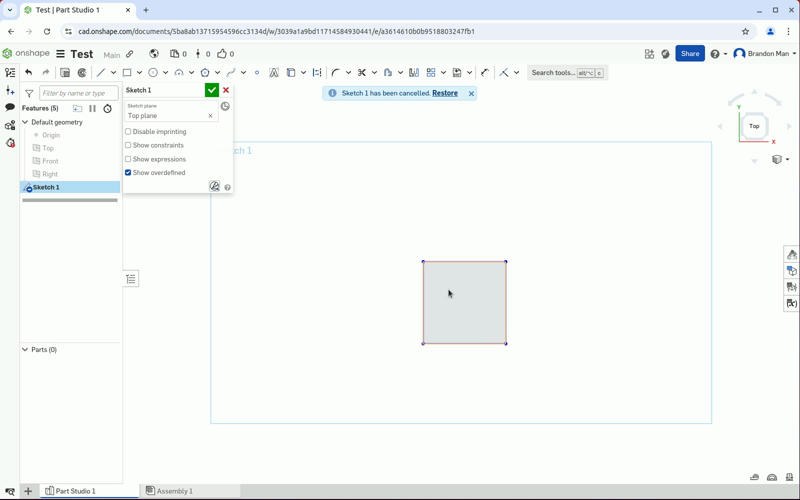
click(448, 289)
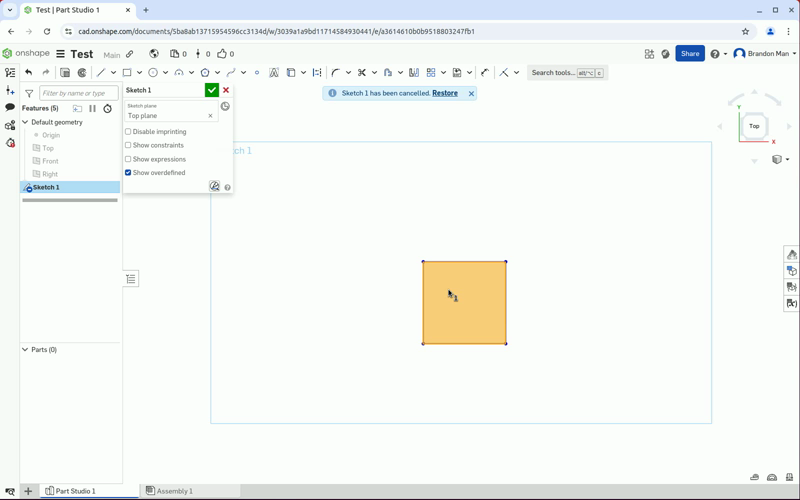
mouse_move(73, 352)
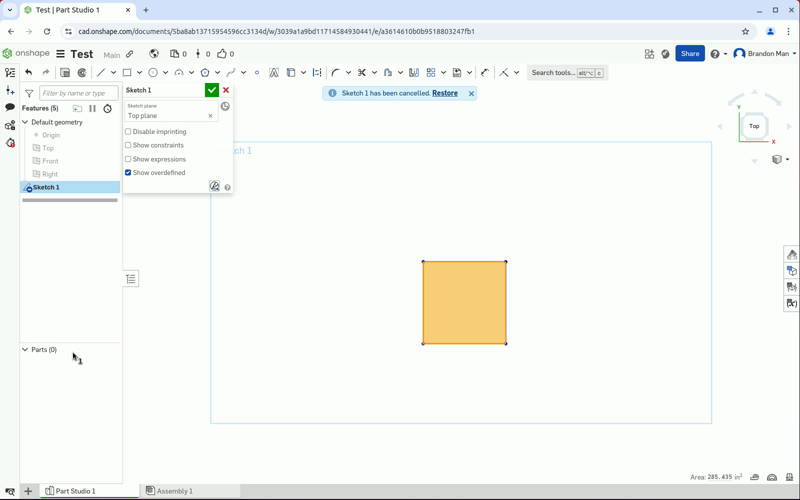
key(shift+y)
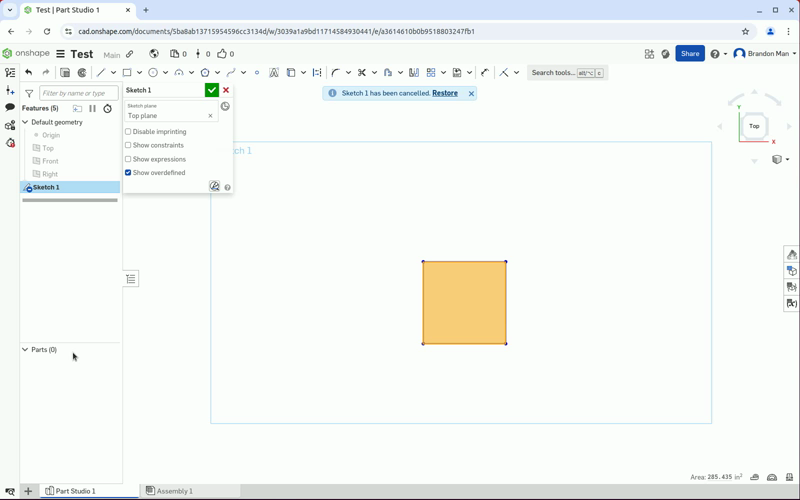
key(shift+e)
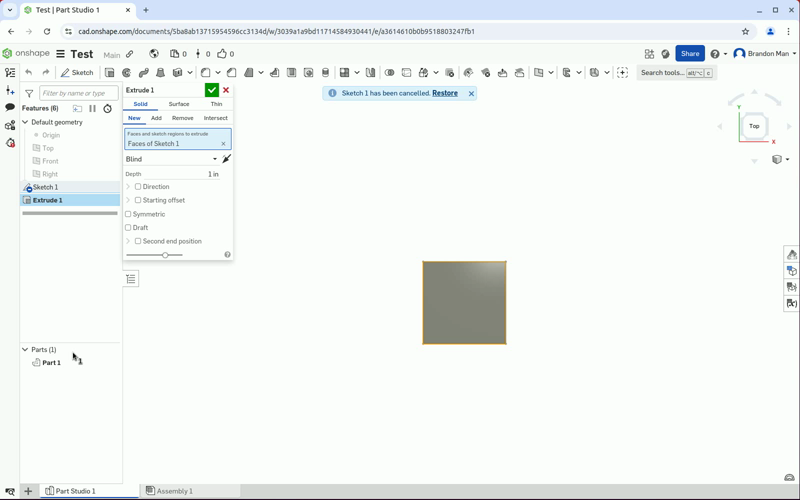
mouse_move(143, 106)
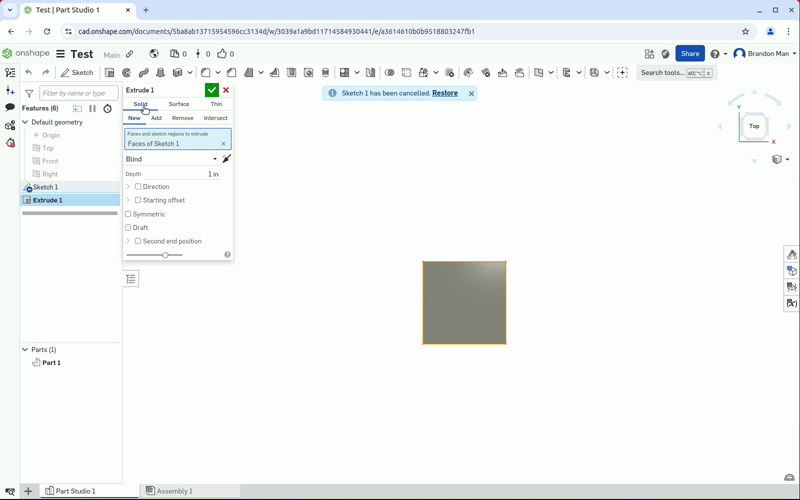
click(143, 106)
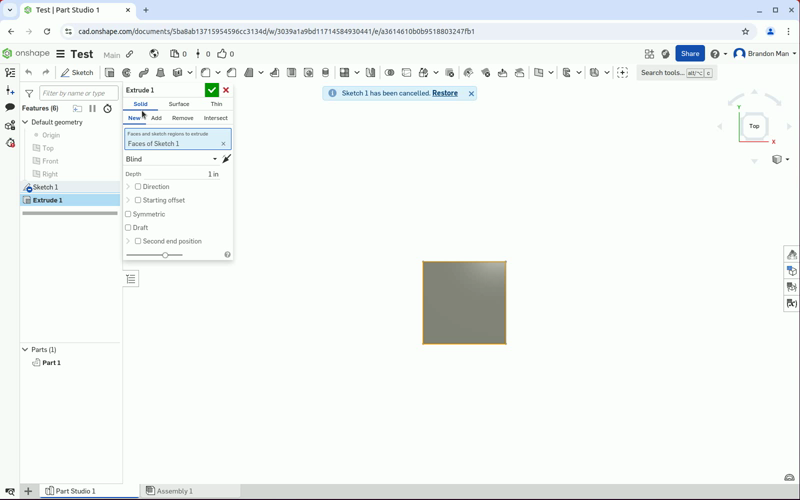
mouse_move(137, 120)
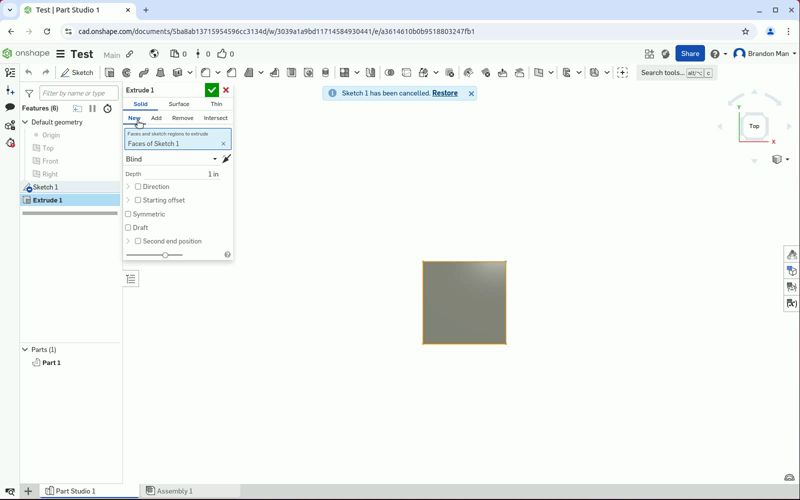
click(137, 120)
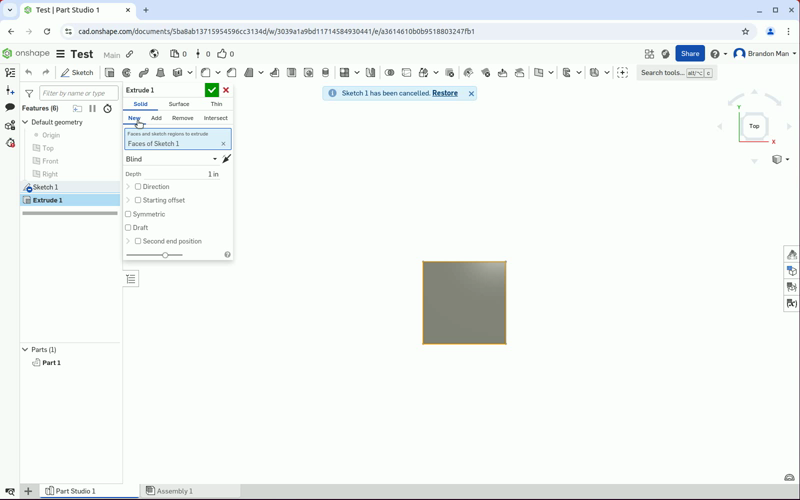
key(tab, 4)
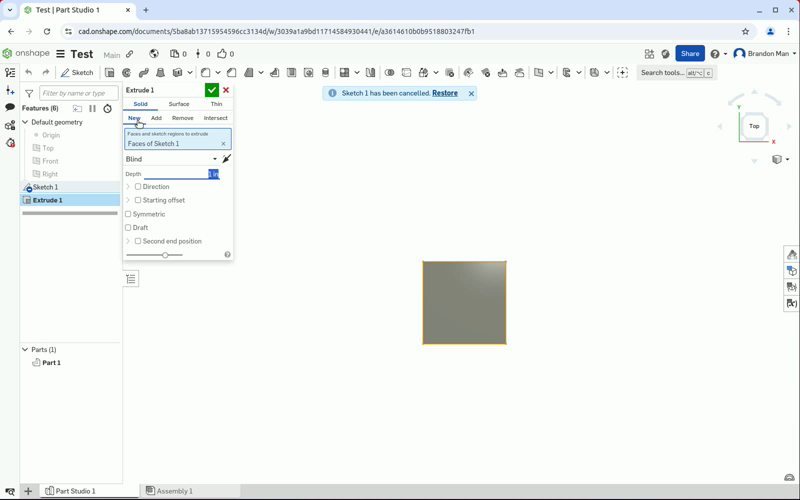
text(2.166)
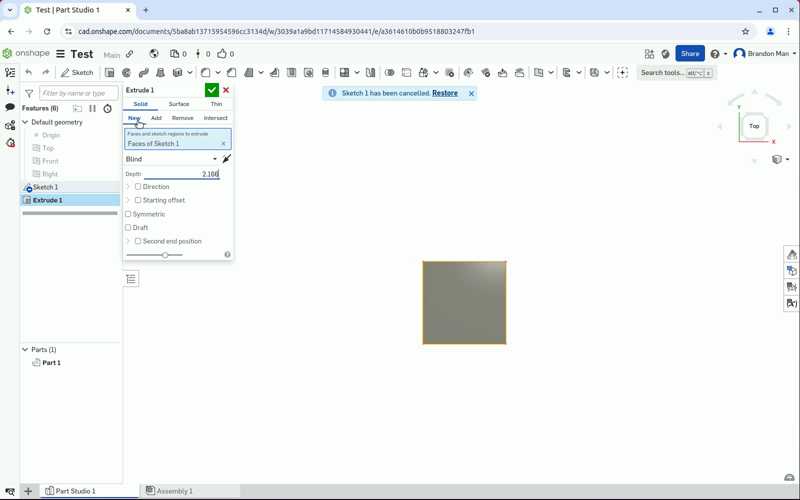
key(enter)
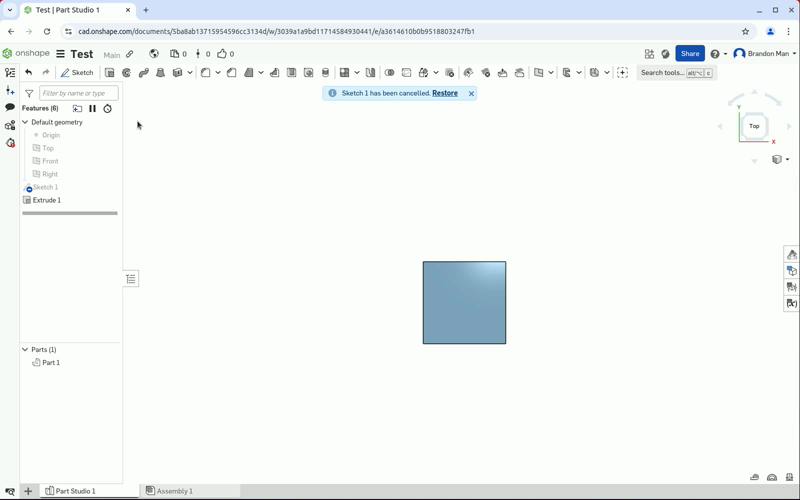
key(shift+h)
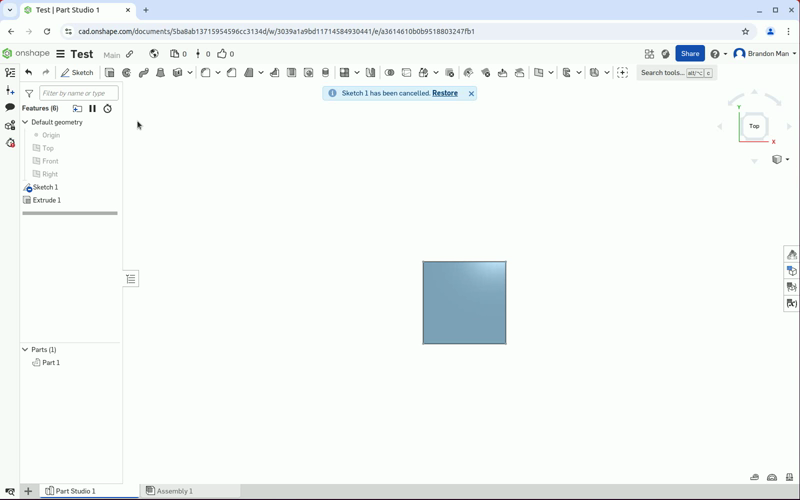
key(shift+h)
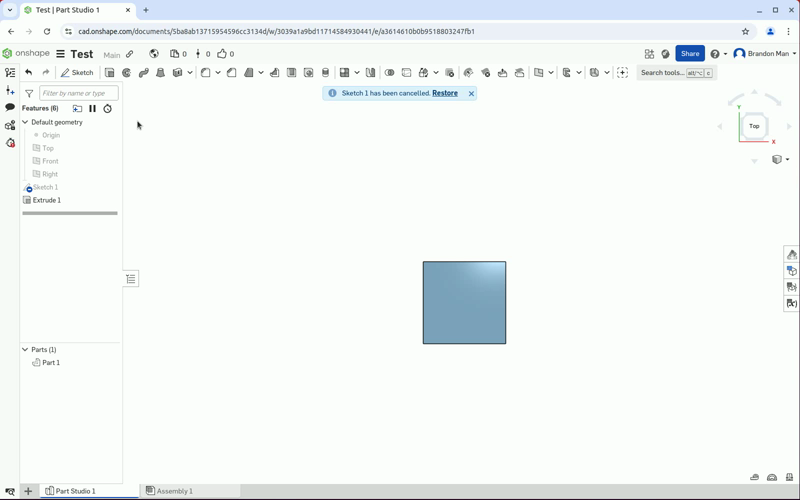
mouse_move(73, 189)
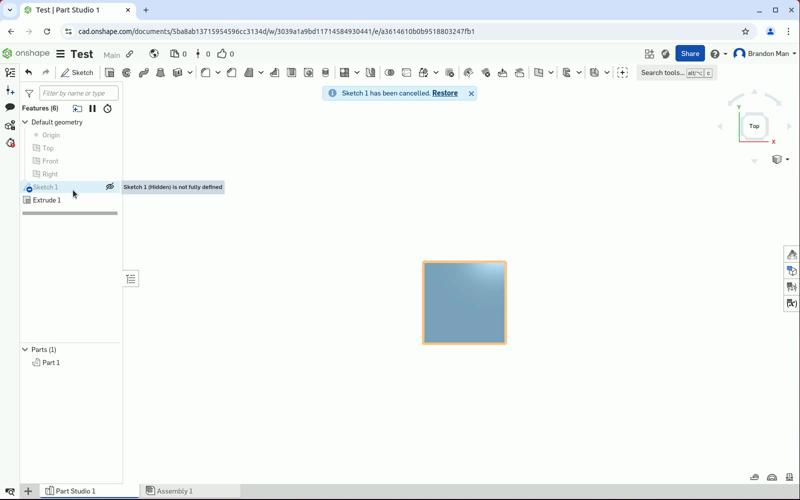
click(73, 189)
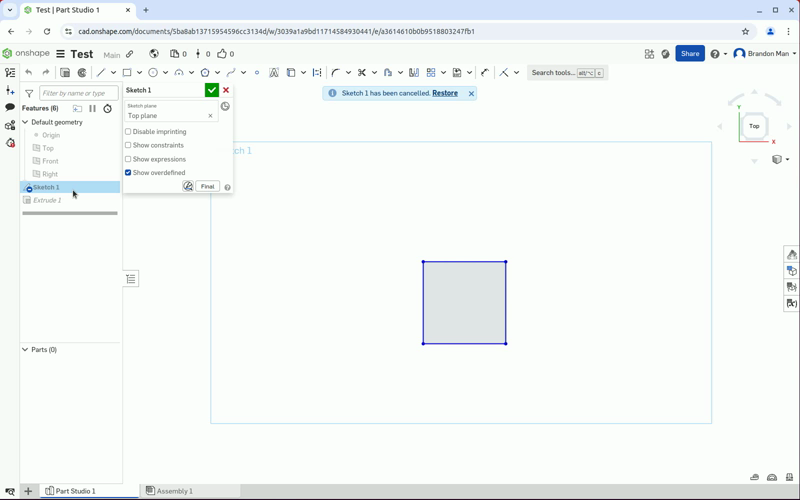
mouse_move(229, 92)
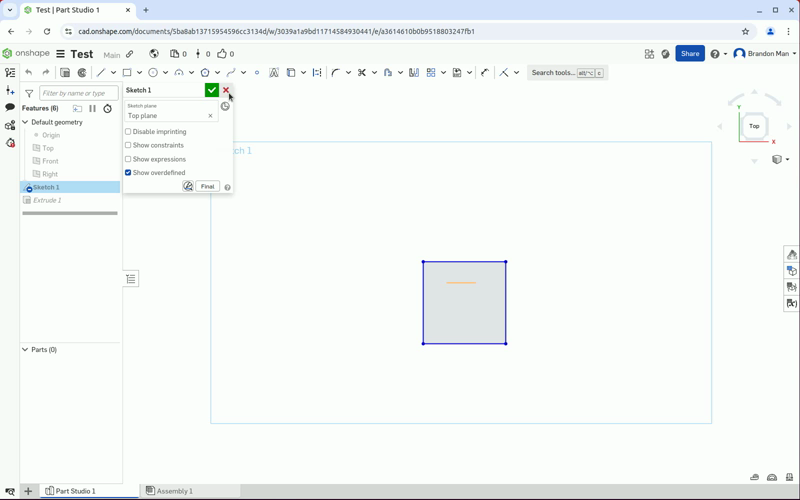
click(229, 92)
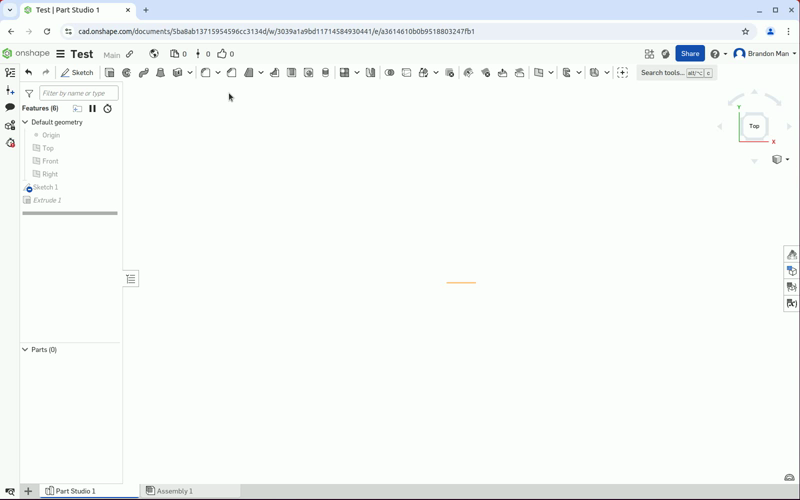
mouse_move(73, 352)
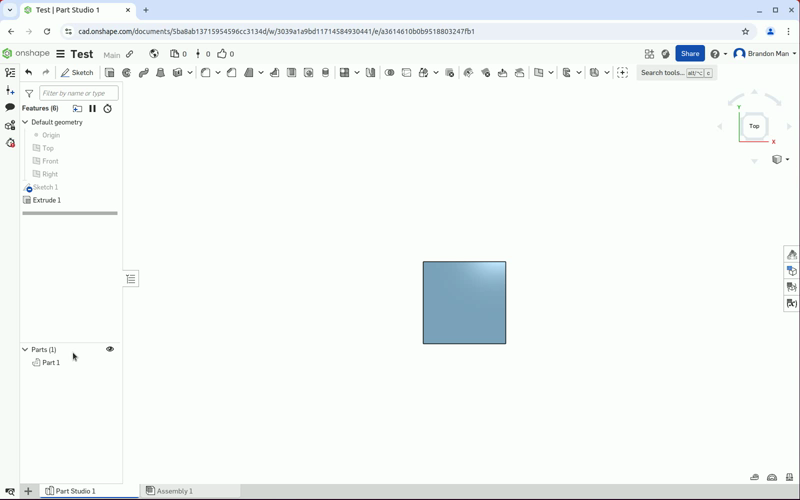
key(y)
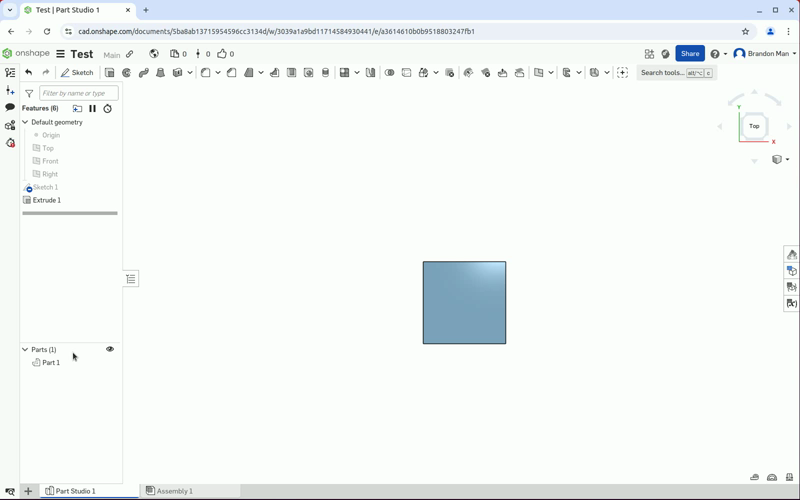
key(shift+p)
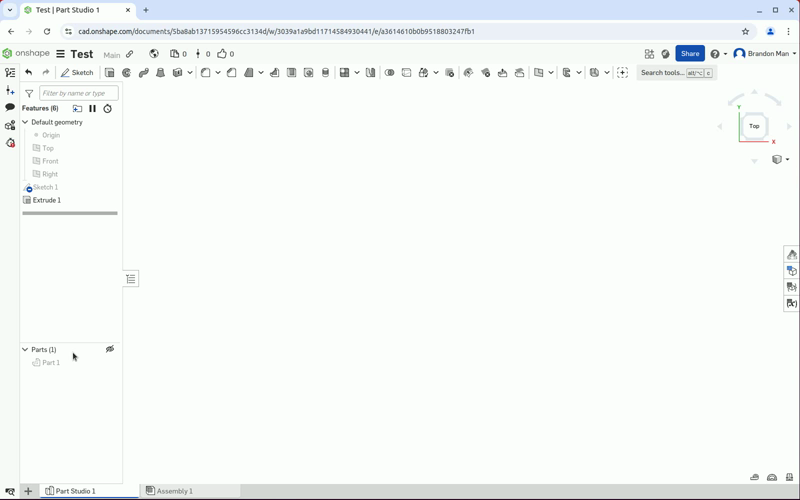
key(space)
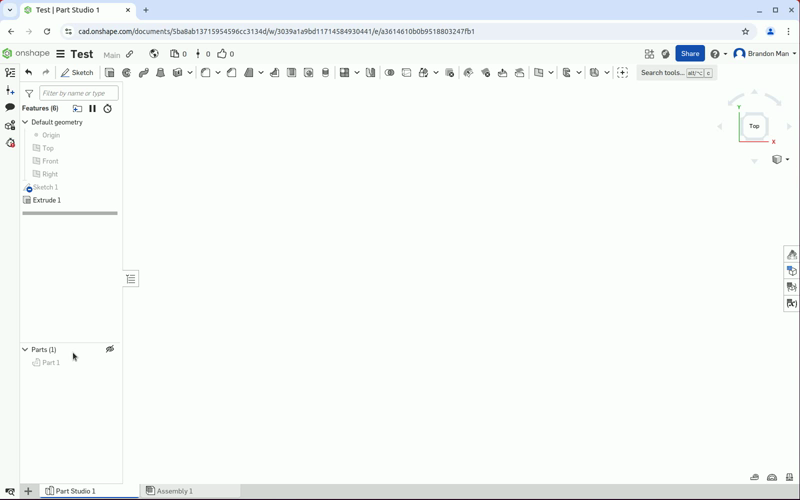
key_down(shift)
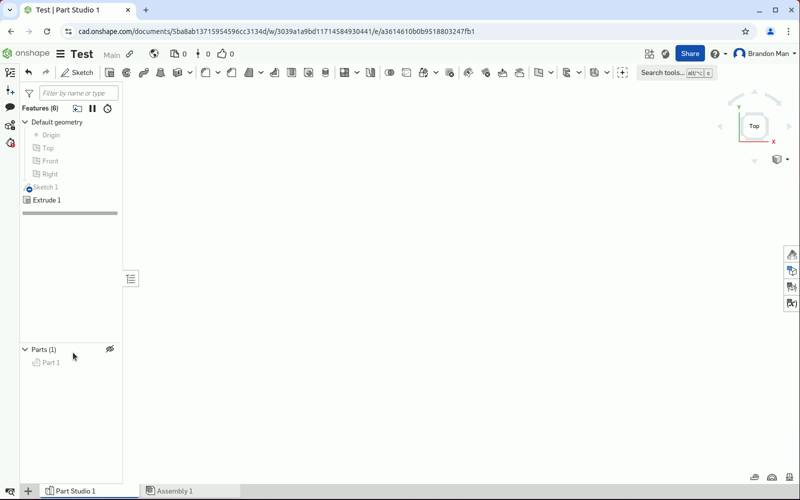
key(up)
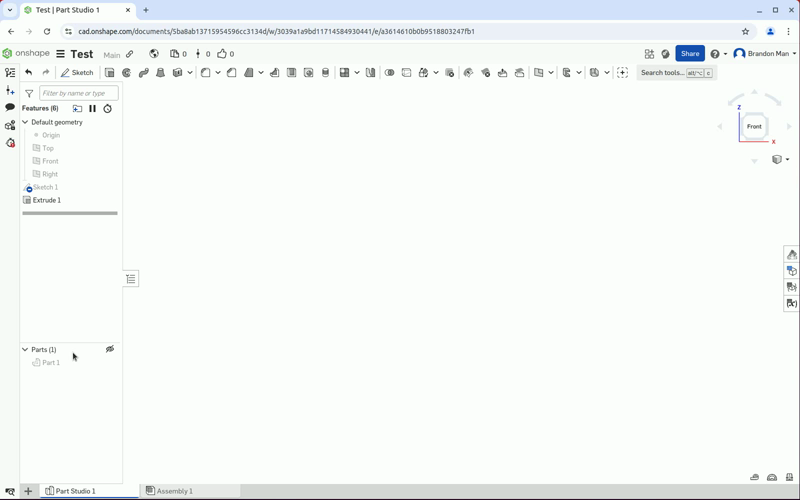
key_up(shift)
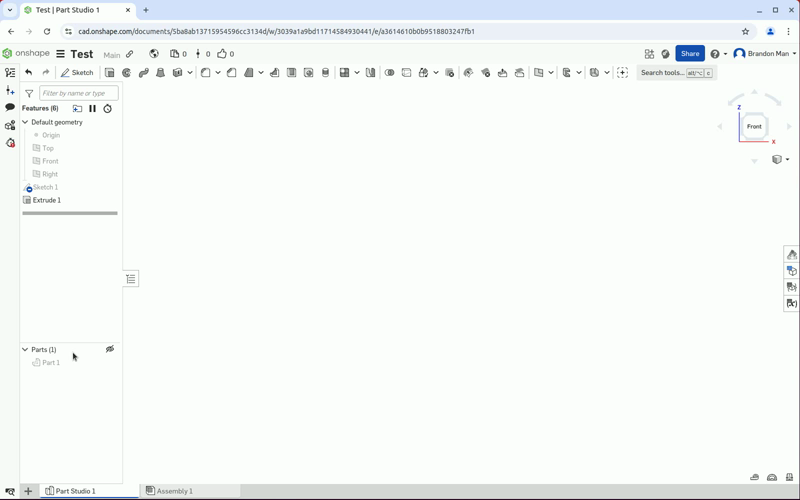
key(space)
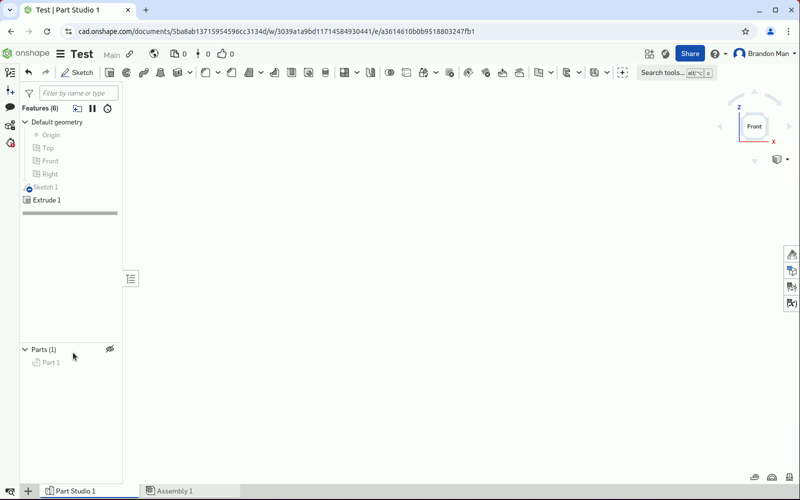
key_down(shift)
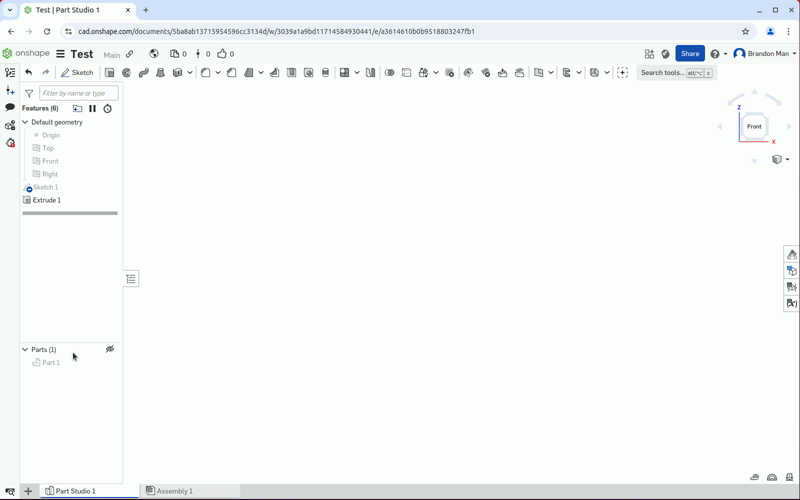
key(left)
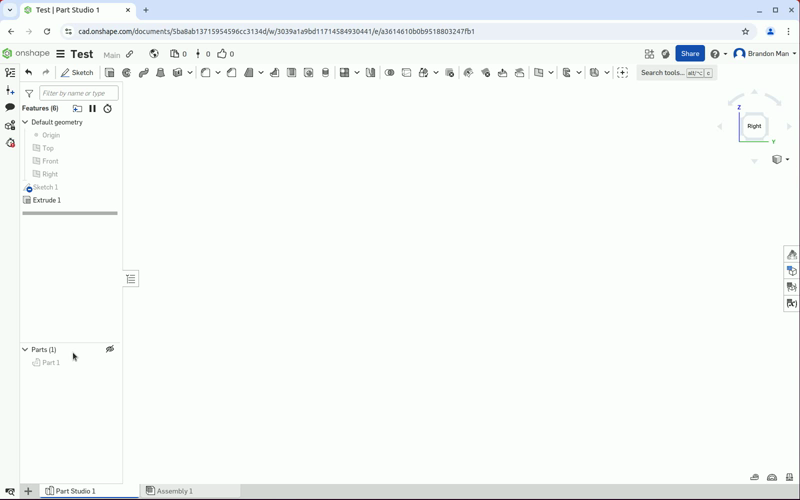
key_up(shift)
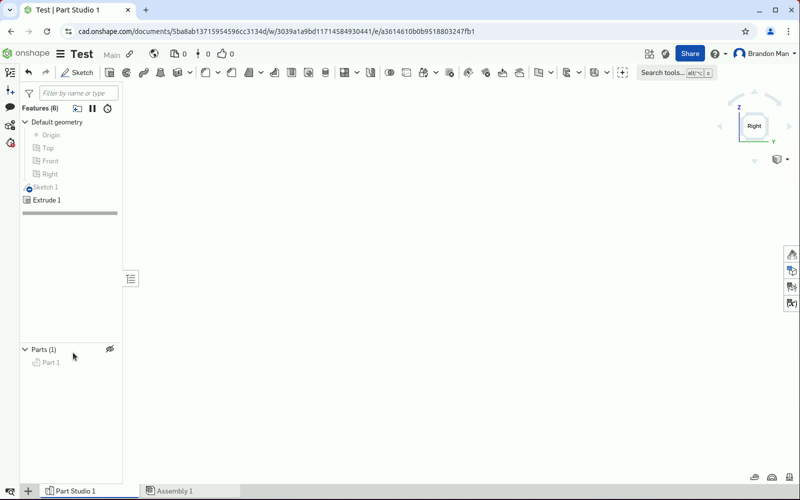
mouse_move(73, 352)
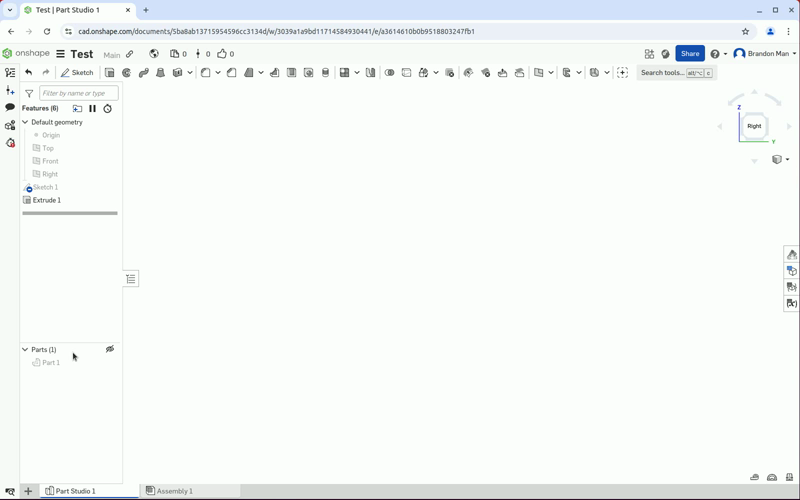
key(shift+y)
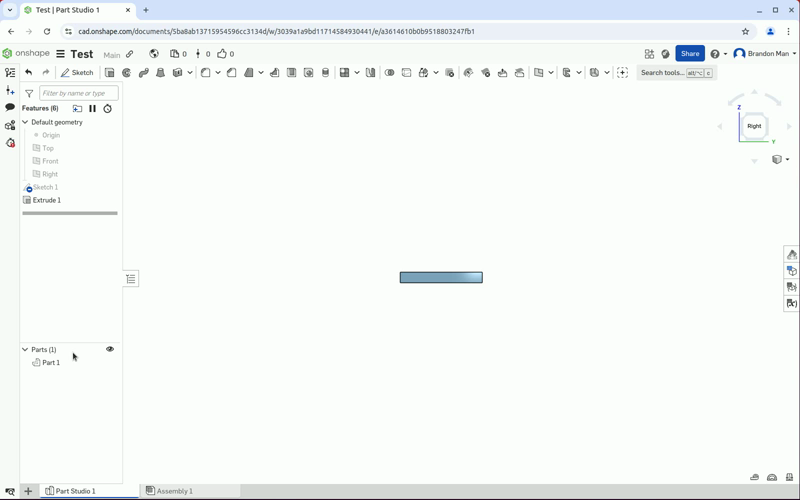
mouse_move(541, 75)
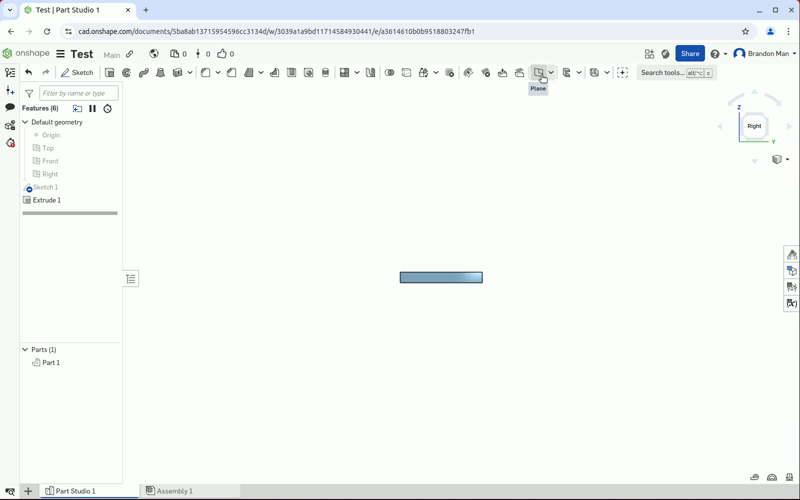
click(541, 75)
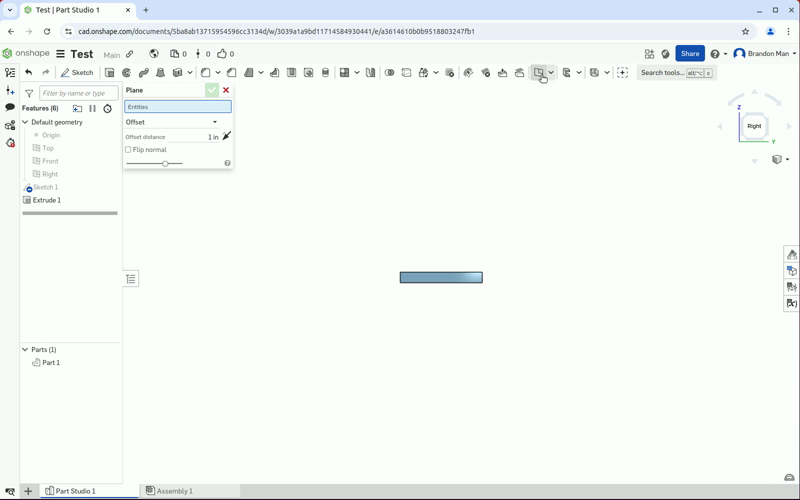
mouse_move(73, 176)
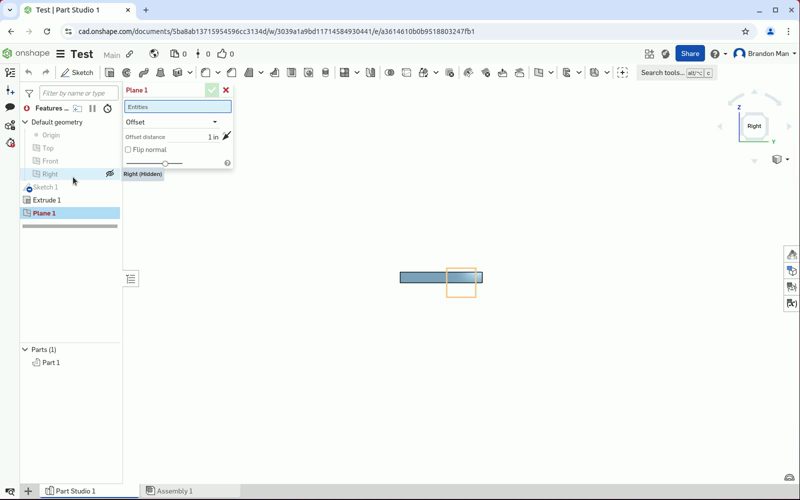
click(73, 176)
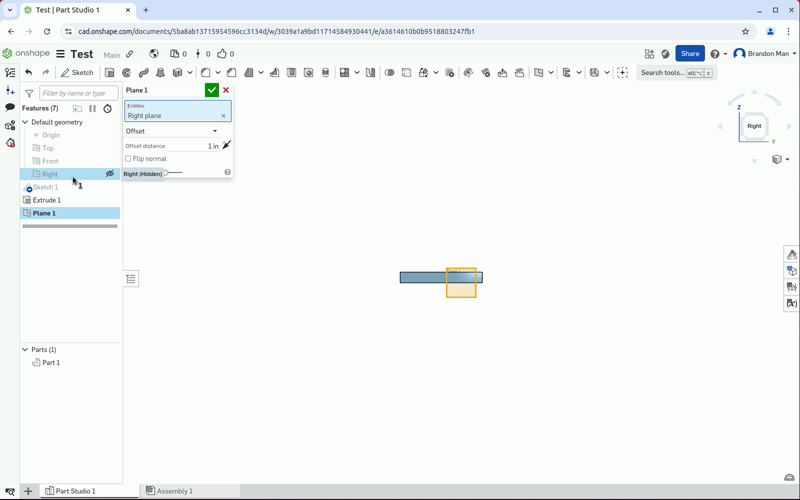
key(tab, 2)
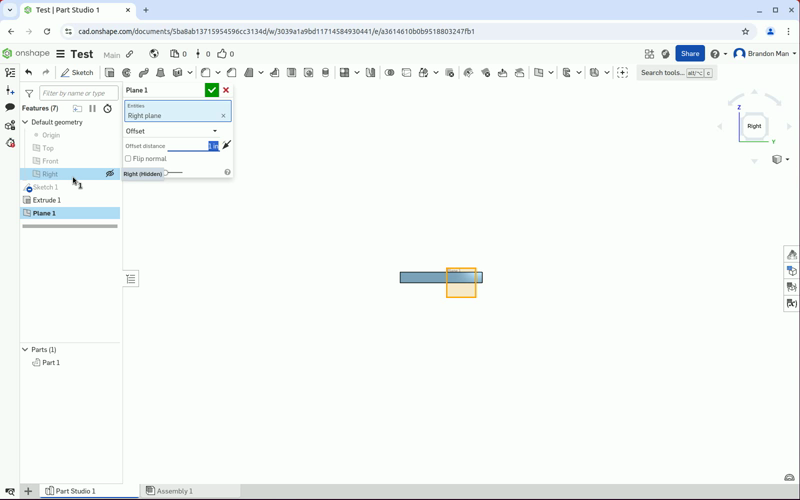
text(8.904)
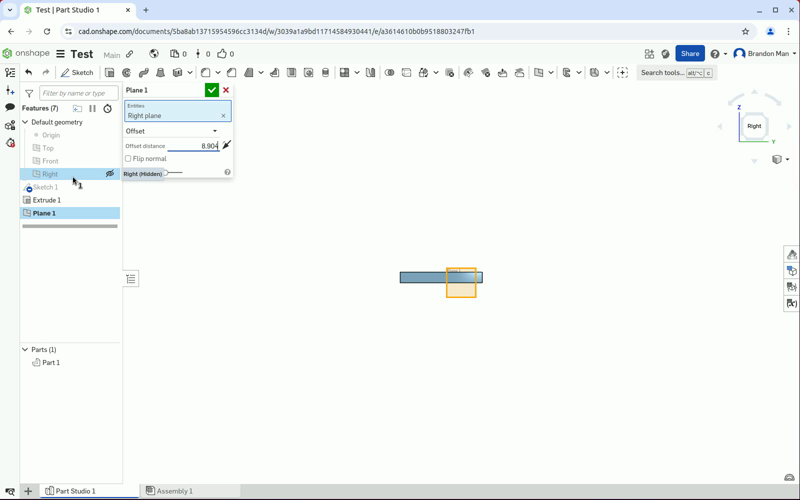
key(enter, 2)
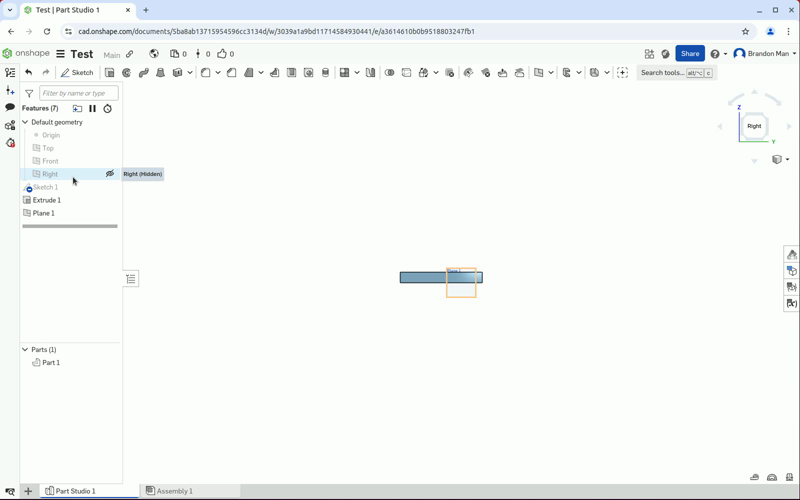
key(shift+s)
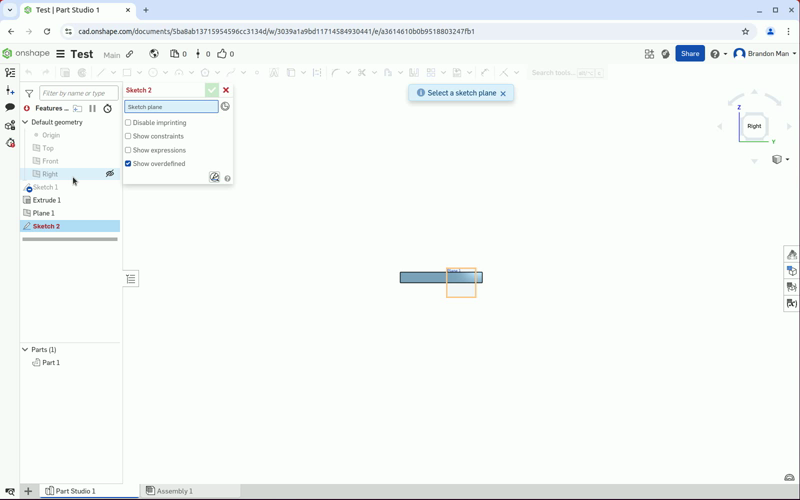
mouse_move(73, 215)
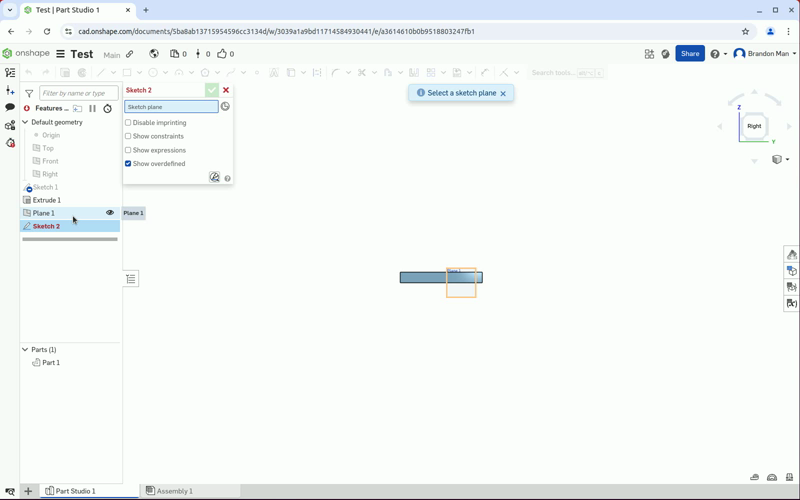
click(73, 215)
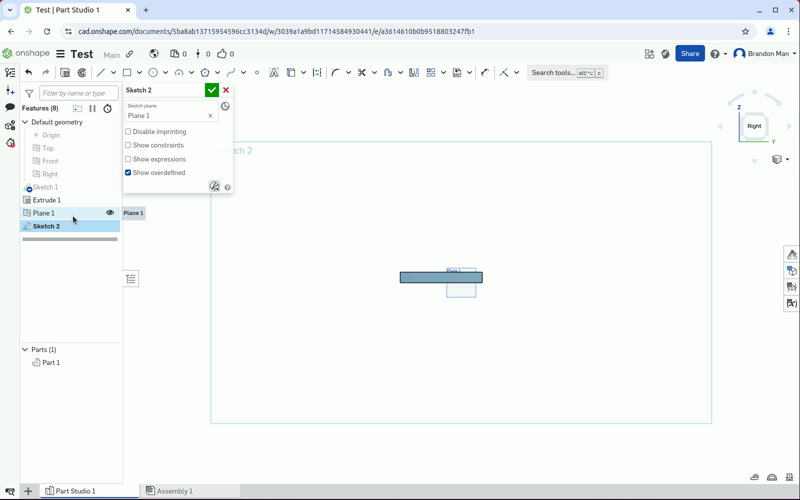
mouse_move(73, 352)
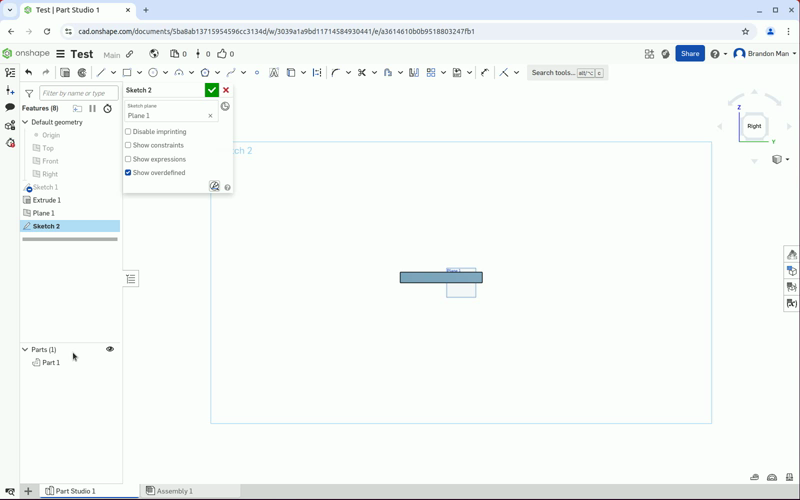
key(y)
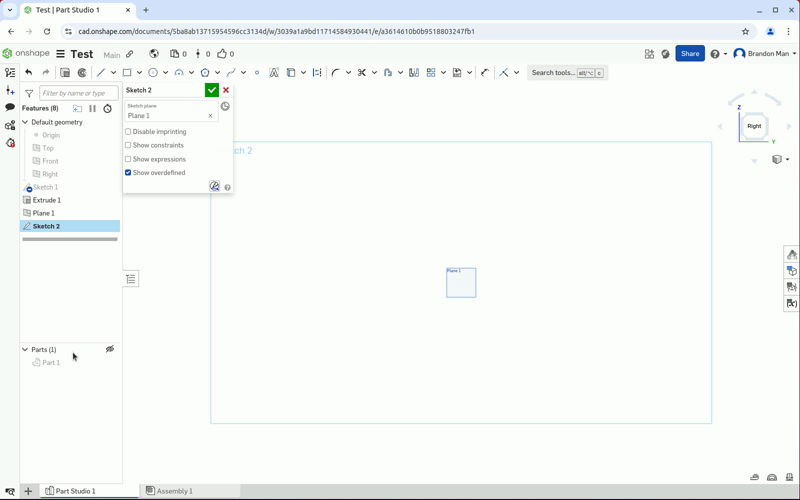
key(l)
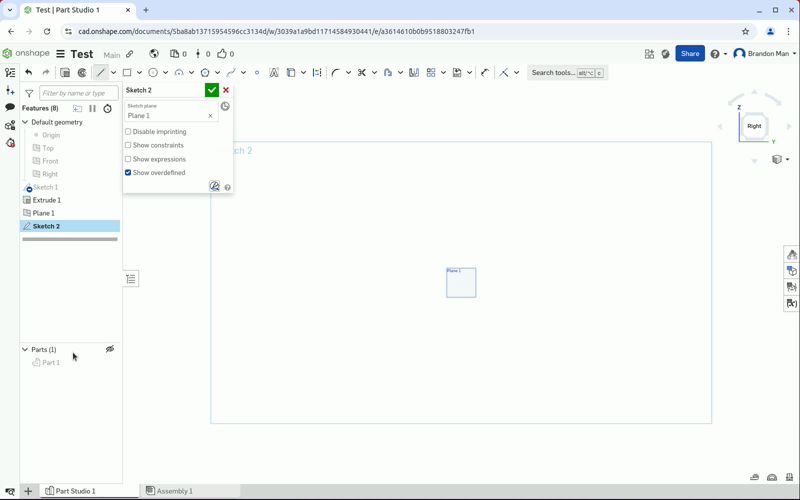
key_down(shift)
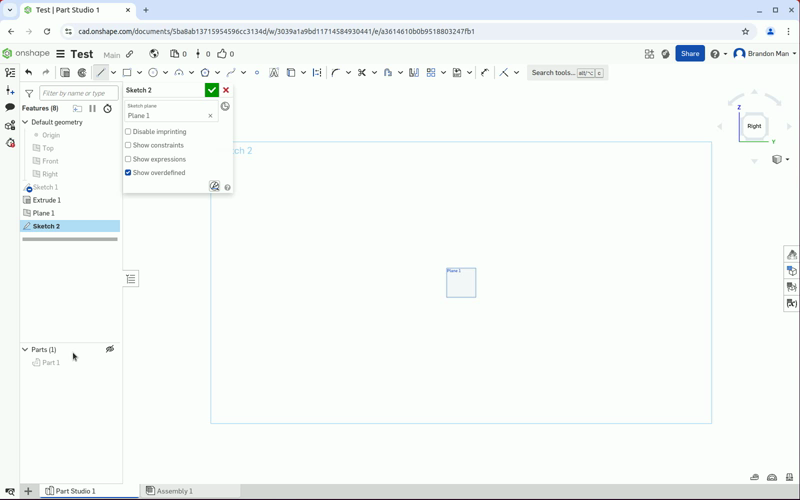
mouse_move(419, 282)
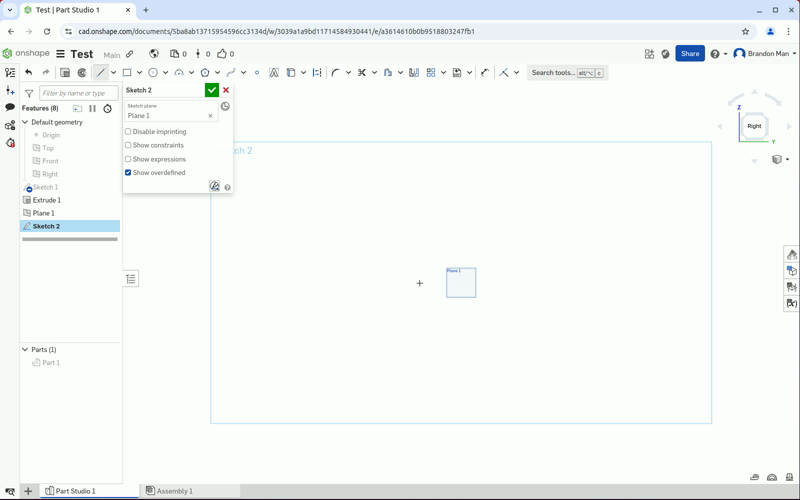
click(419, 282)
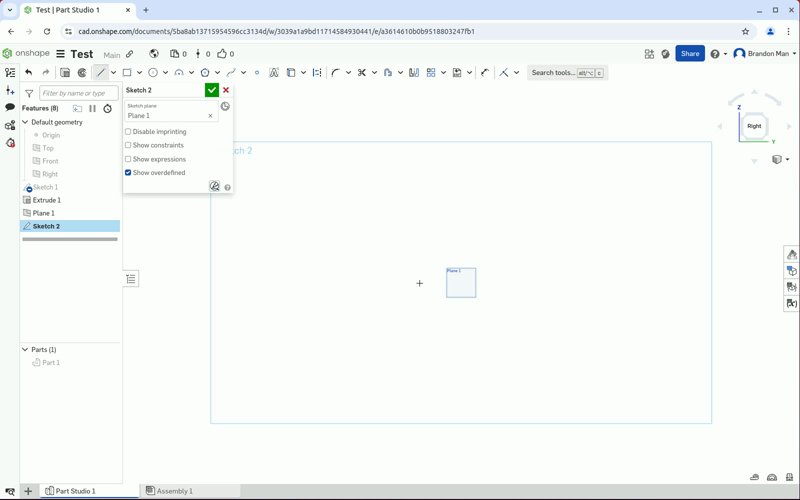
key_up(shift)
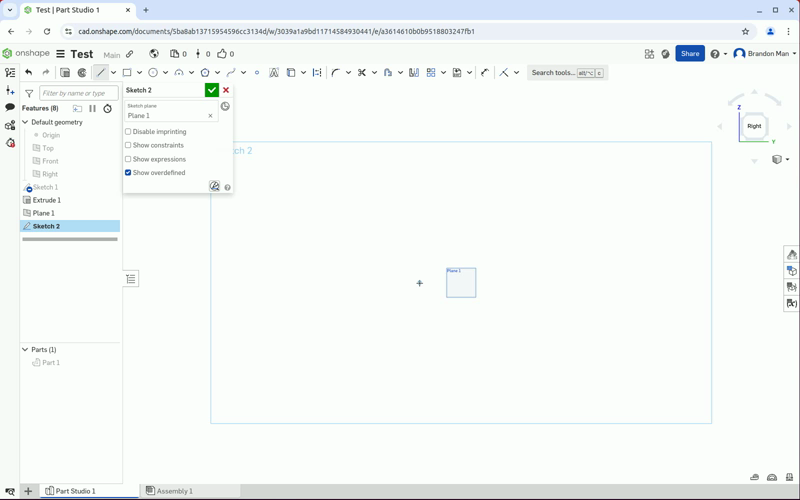
key_down(shift)
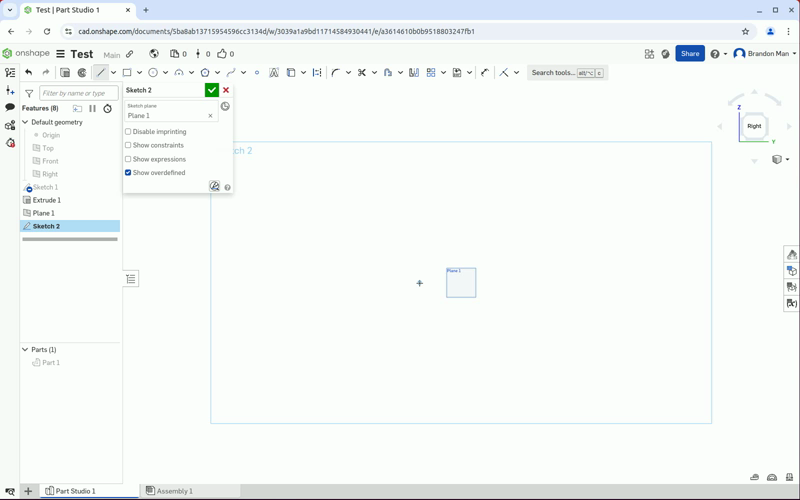
mouse_move(449, 282)
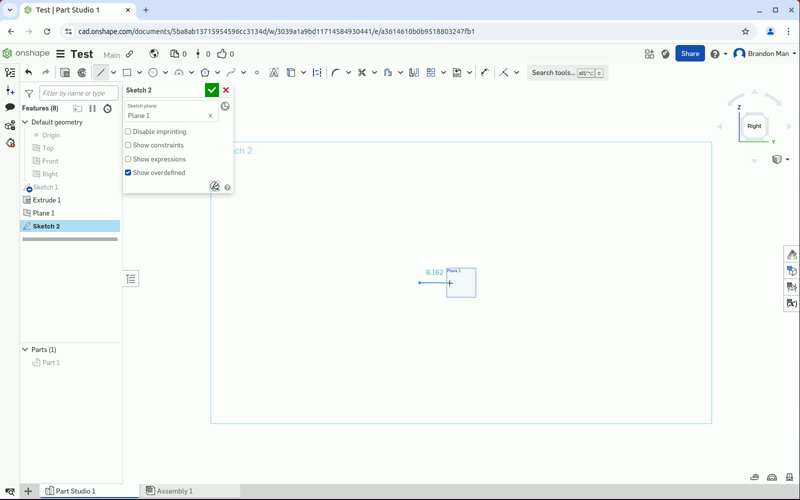
mouse_move(461, 282)
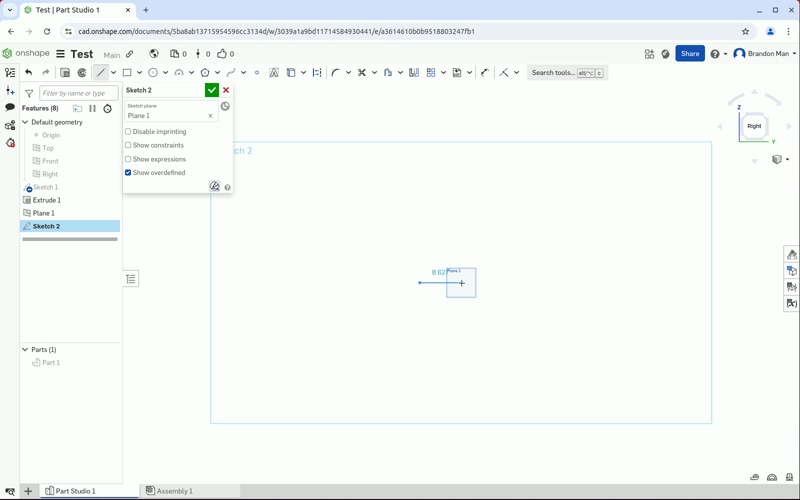
click(461, 282)
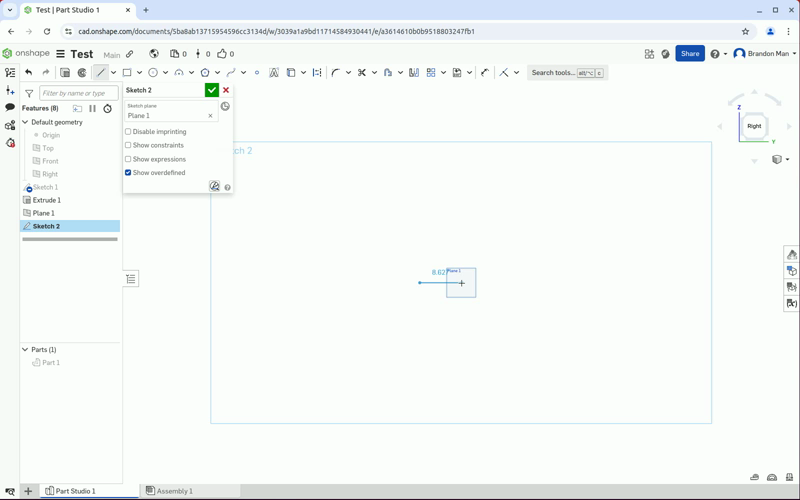
key_up(shift)
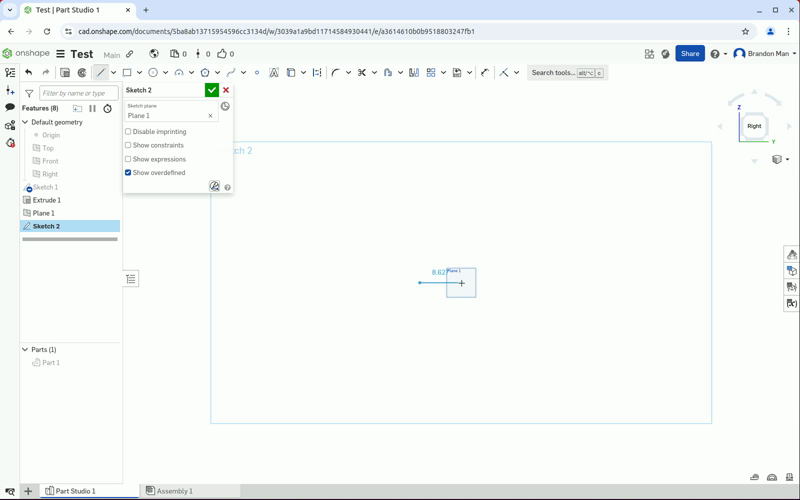
key_down(shift)
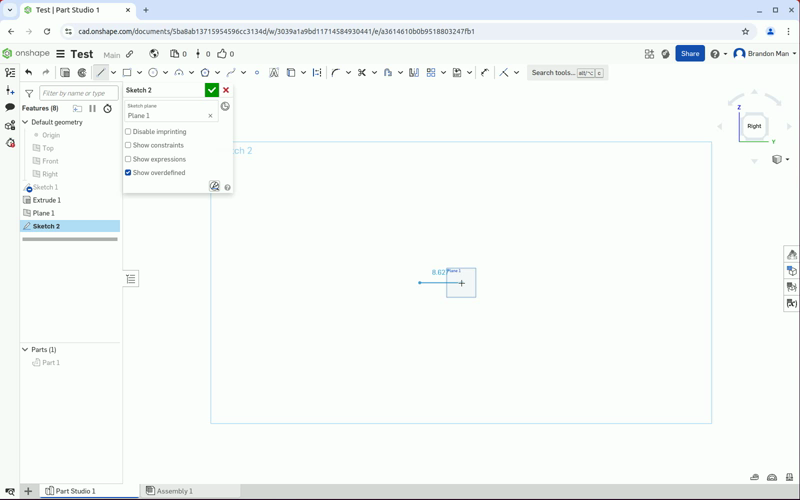
mouse_move(491, 282)
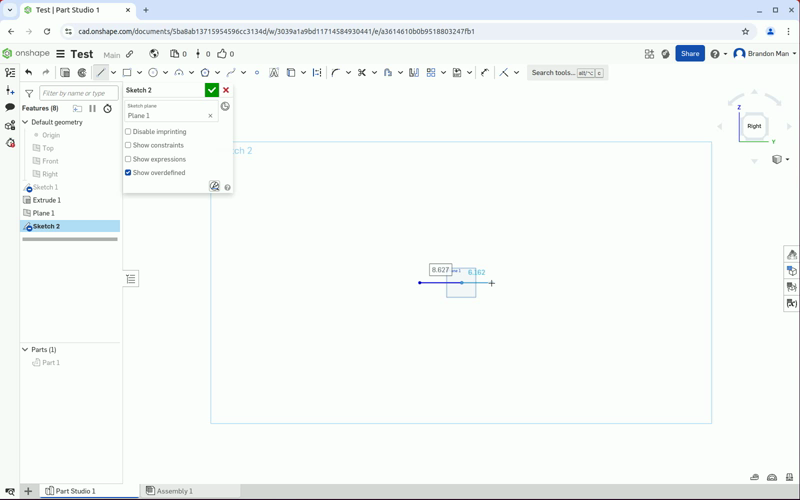
mouse_move(461, 272)
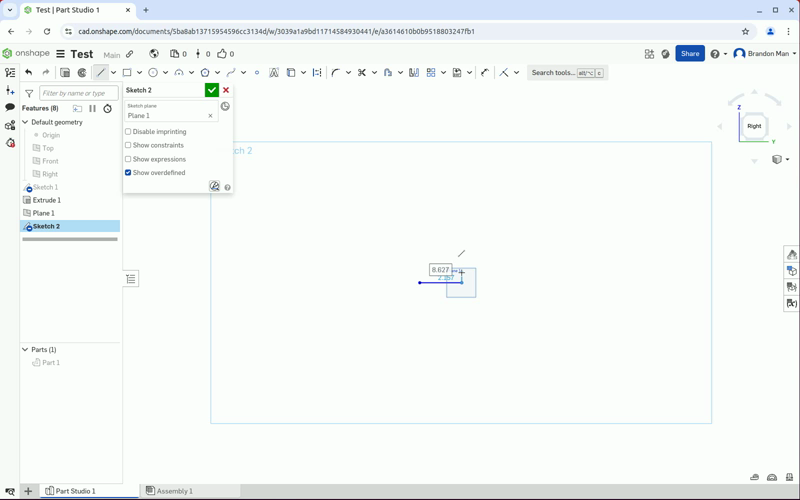
click(461, 272)
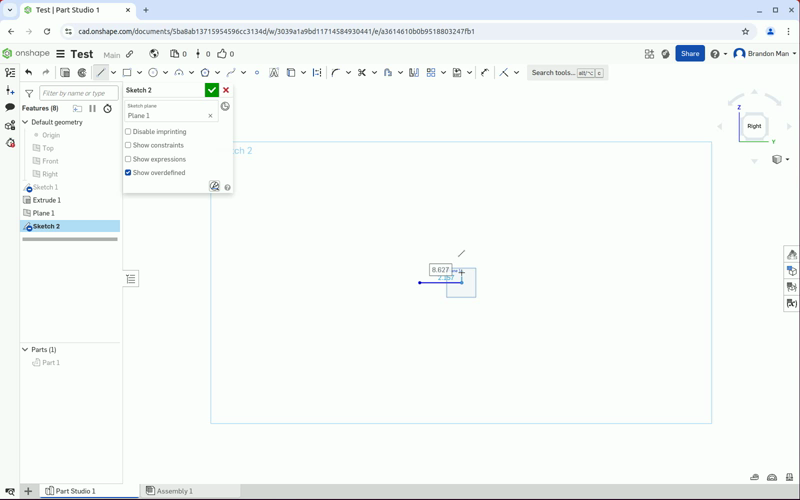
key_up(shift)
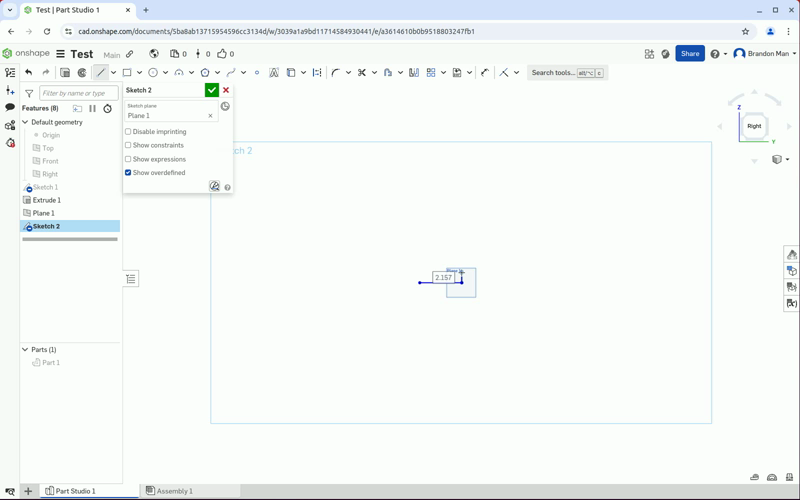
key_down(shift)
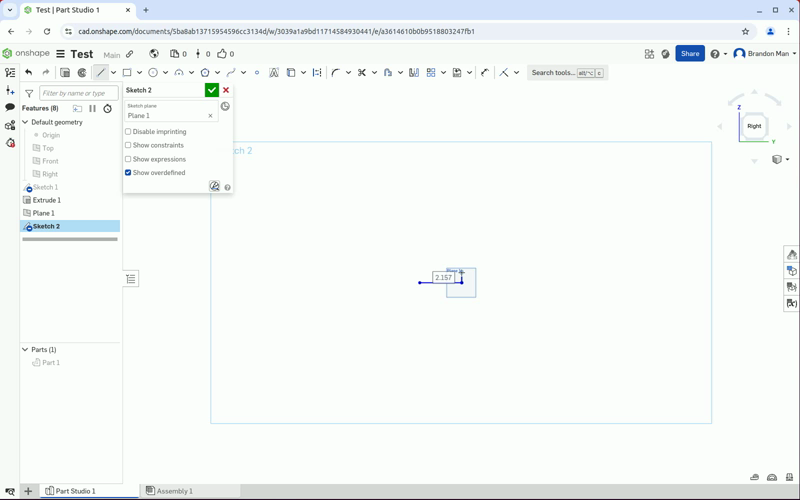
mouse_move(491, 272)
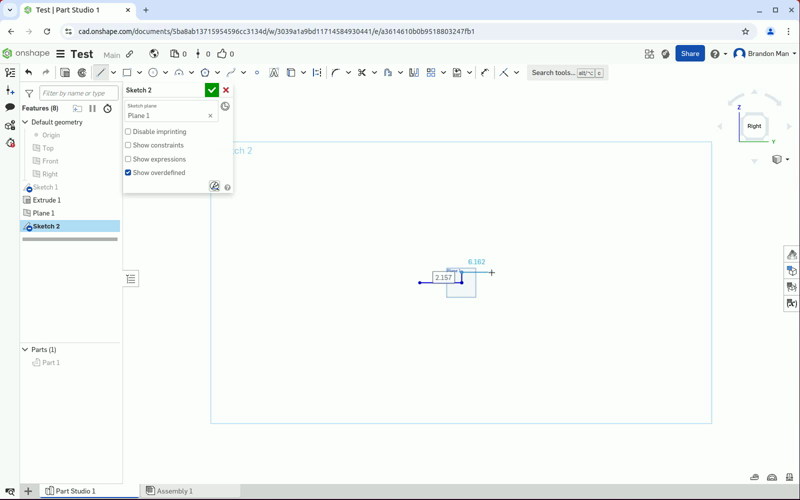
mouse_move(419, 272)
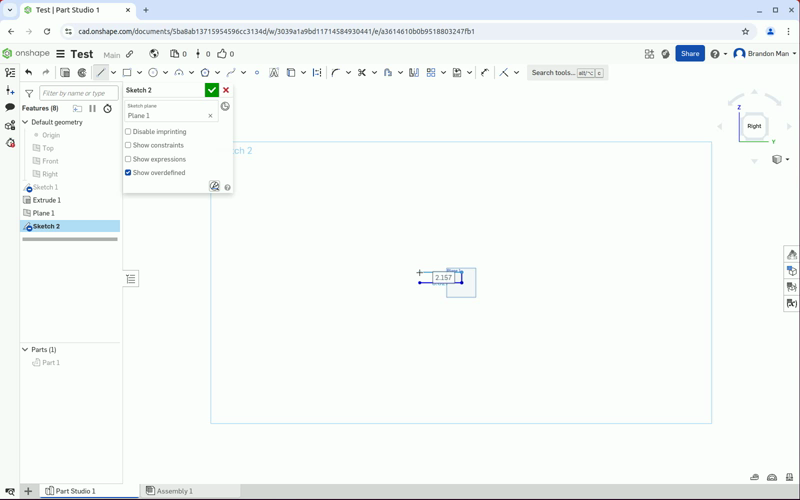
click(419, 272)
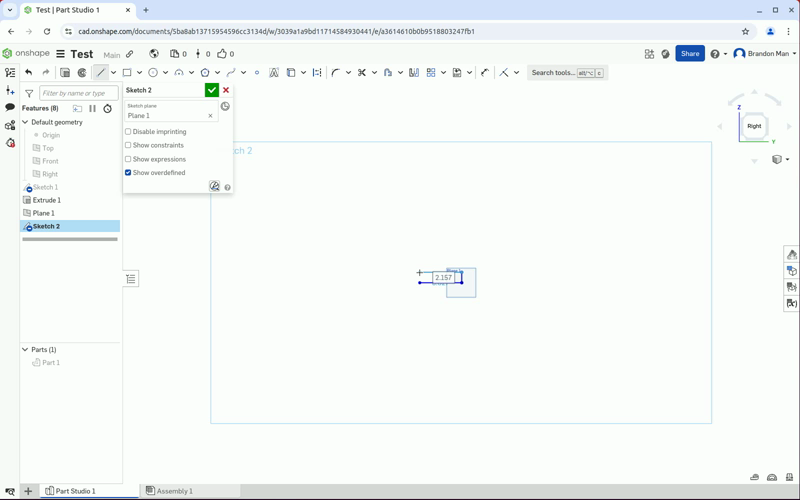
key_up(shift)
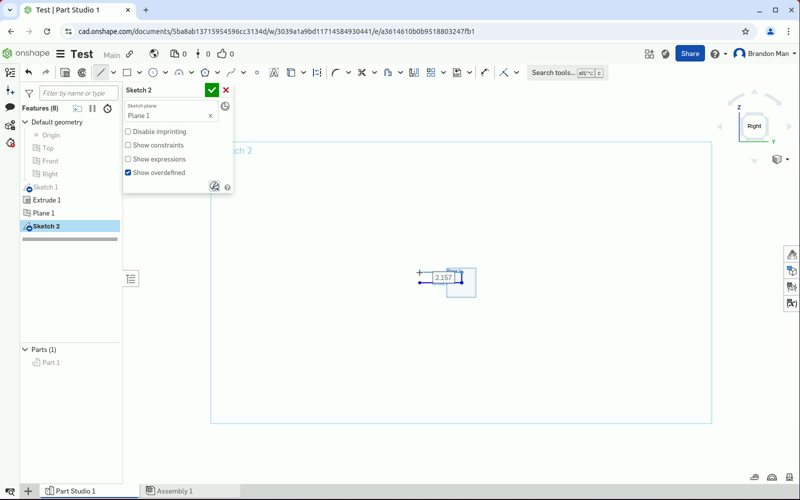
mouse_move(449, 272)
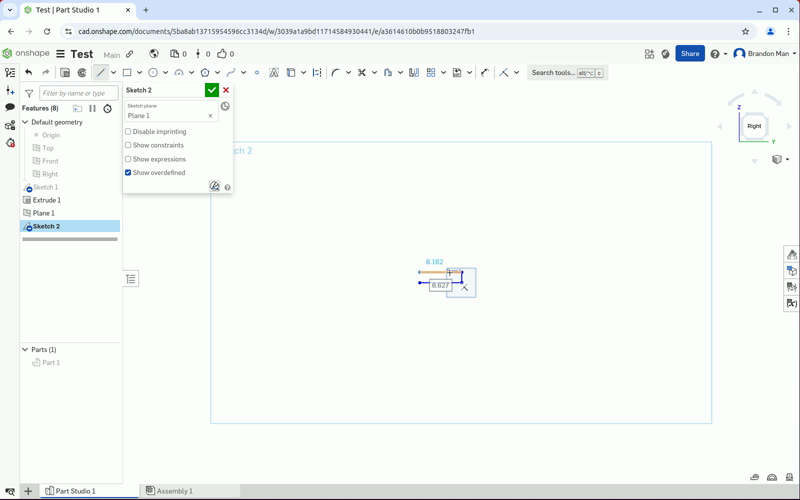
key_down(shift)
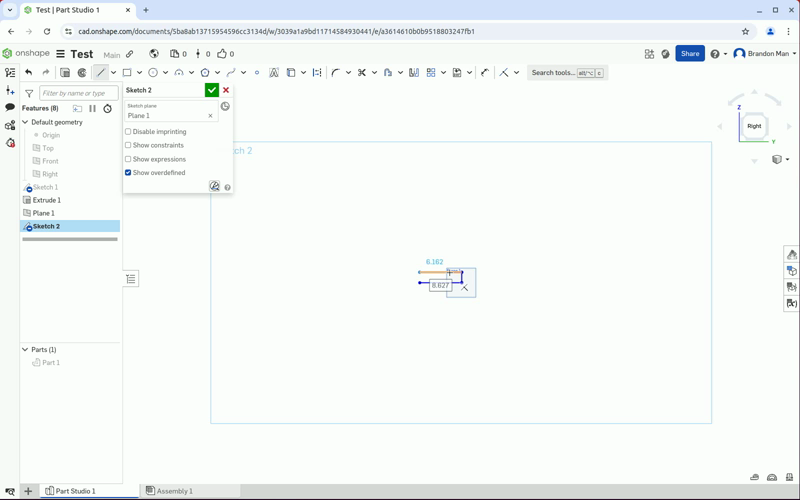
mouse_move(419, 282)
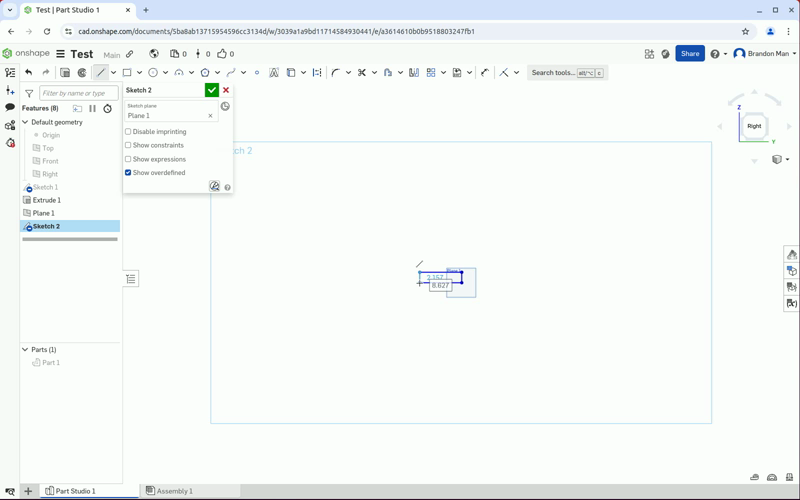
key_up(shift)
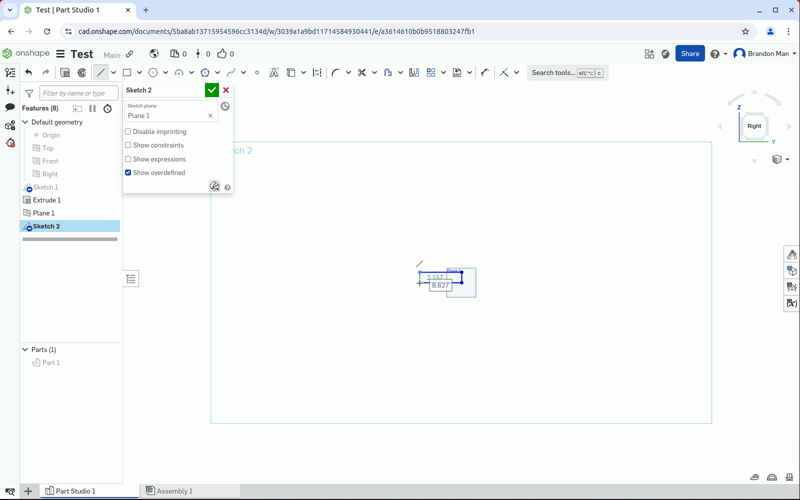
click(419, 282)
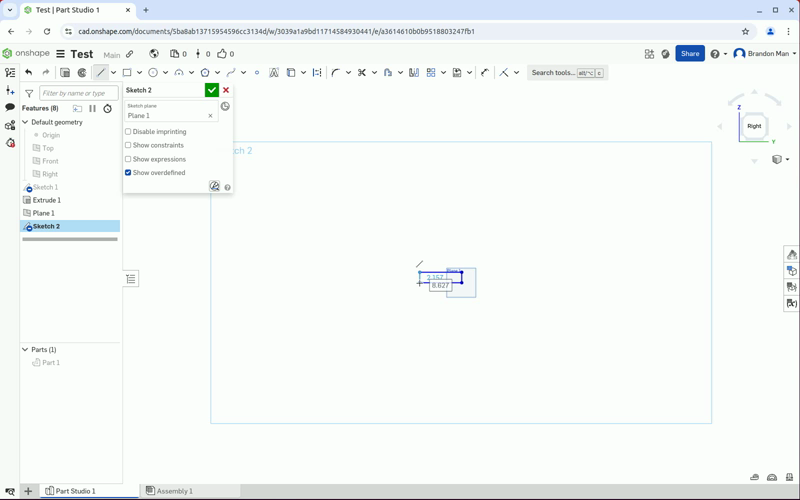
key(esc)
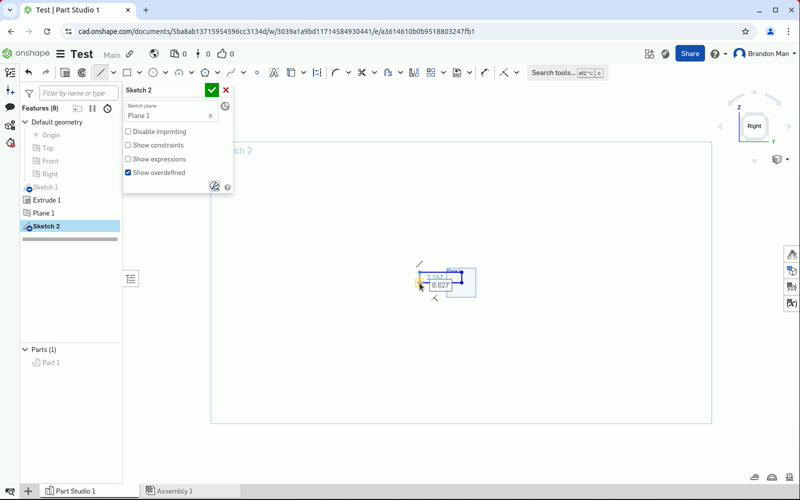
mouse_move(443, 279)
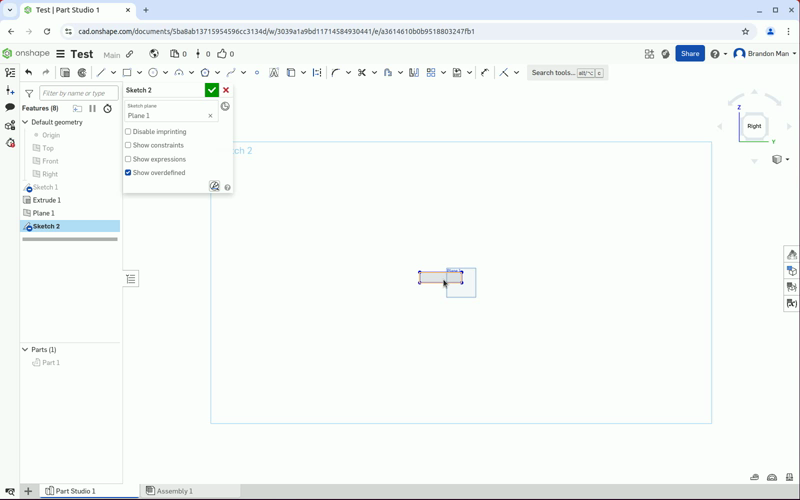
scroll(6)
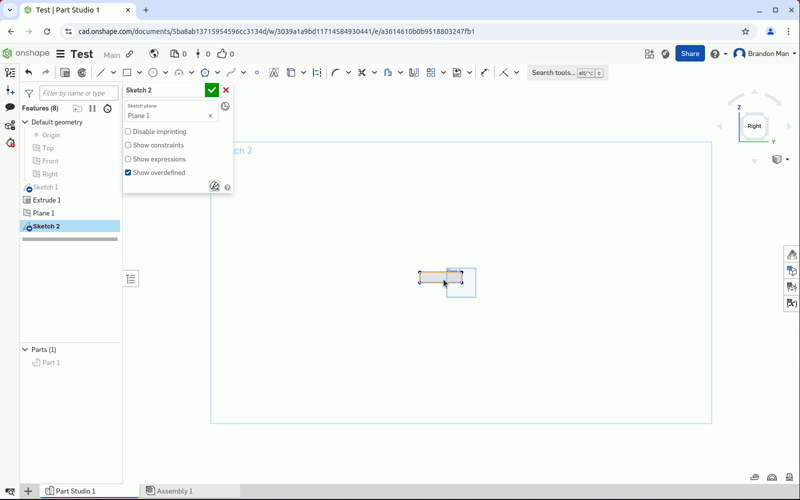
scroll(6)
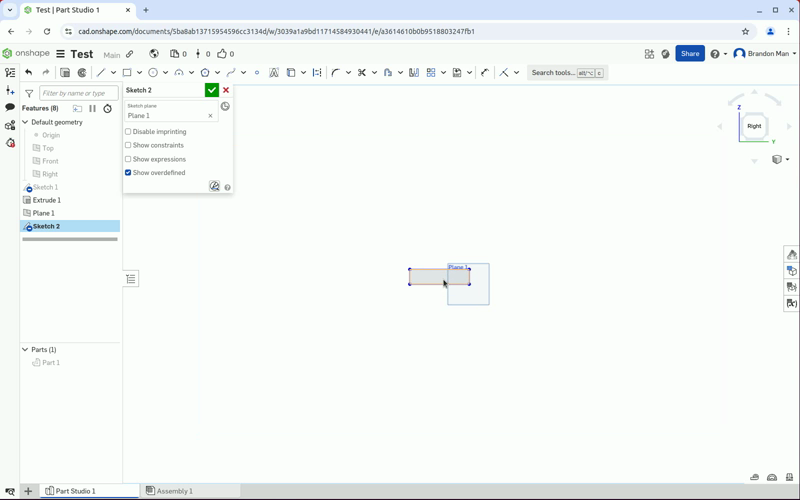
scroll(6)
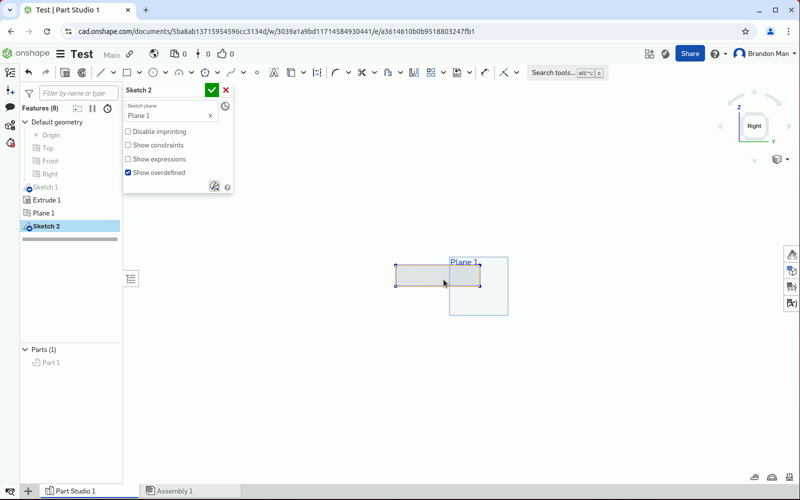
scroll(6)
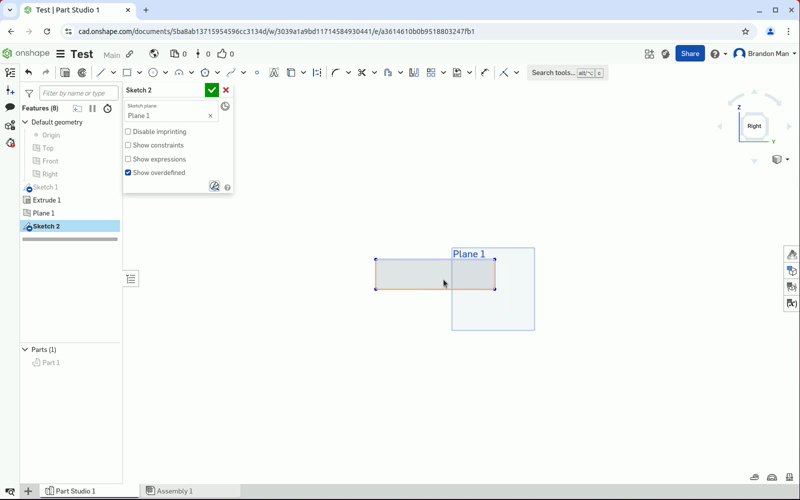
scroll(6)
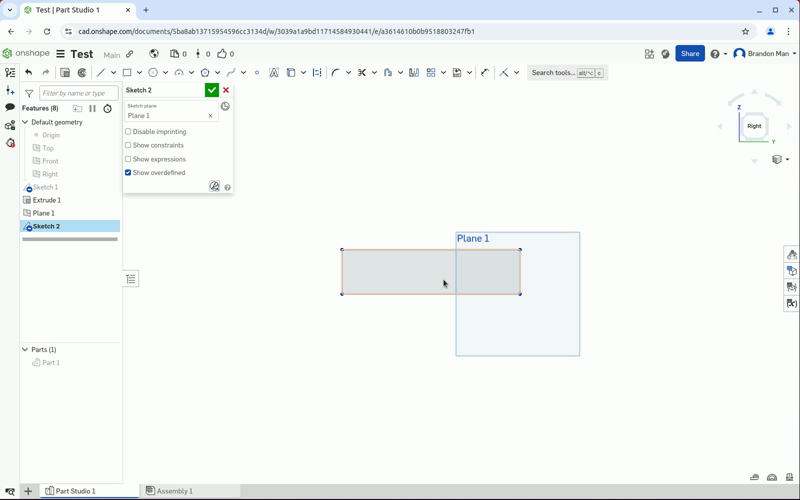
scroll(6)
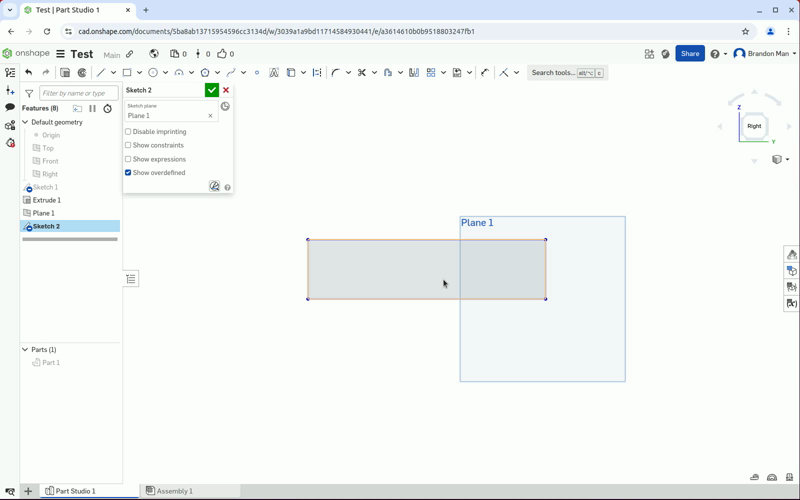
scroll(6)
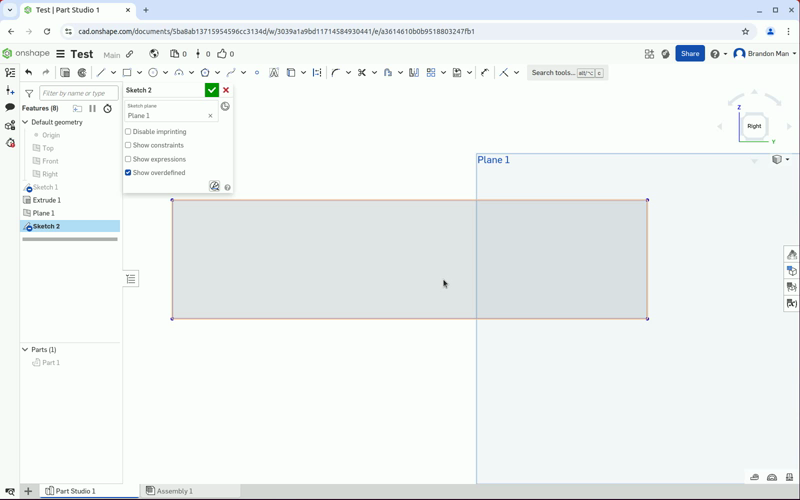
click(443, 279)
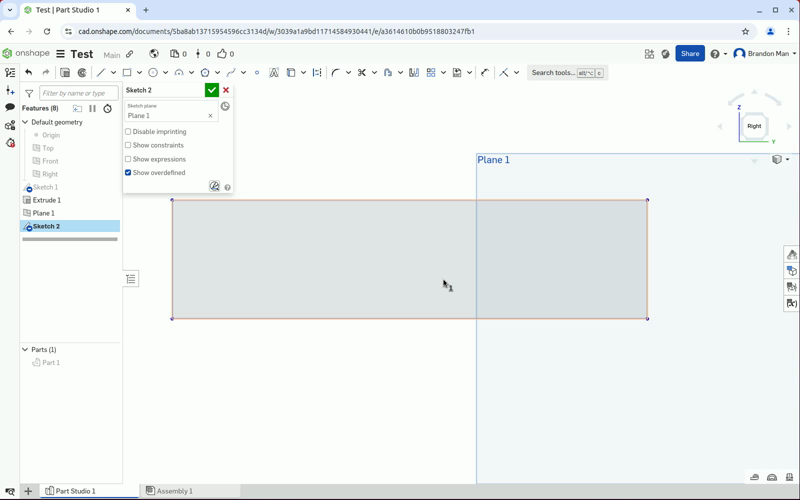
scroll(-6)
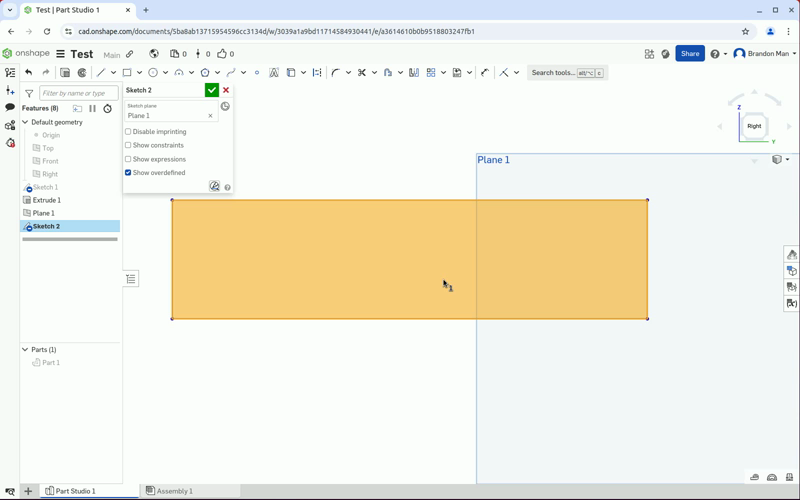
scroll(-6)
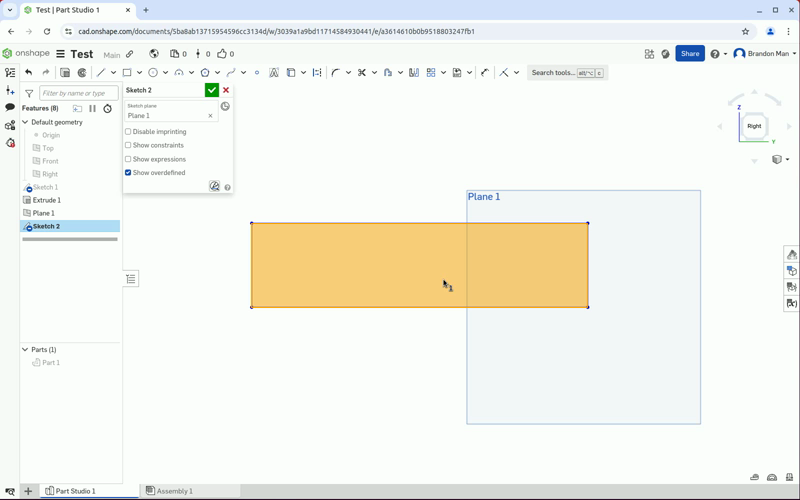
scroll(-6)
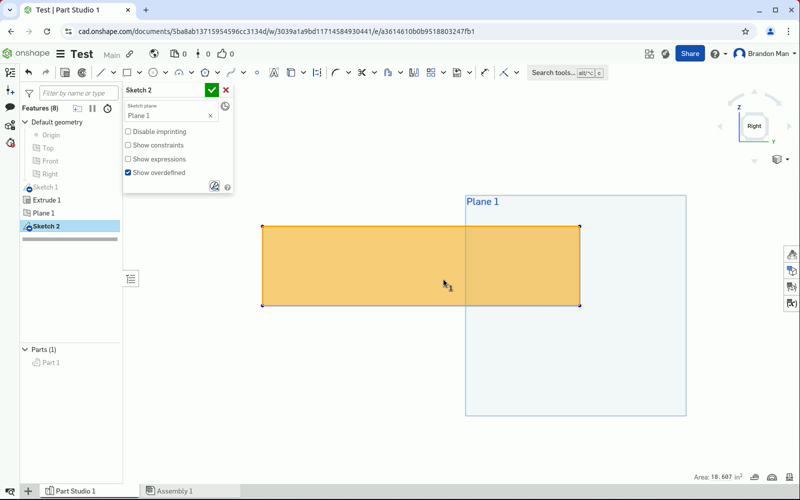
scroll(-6)
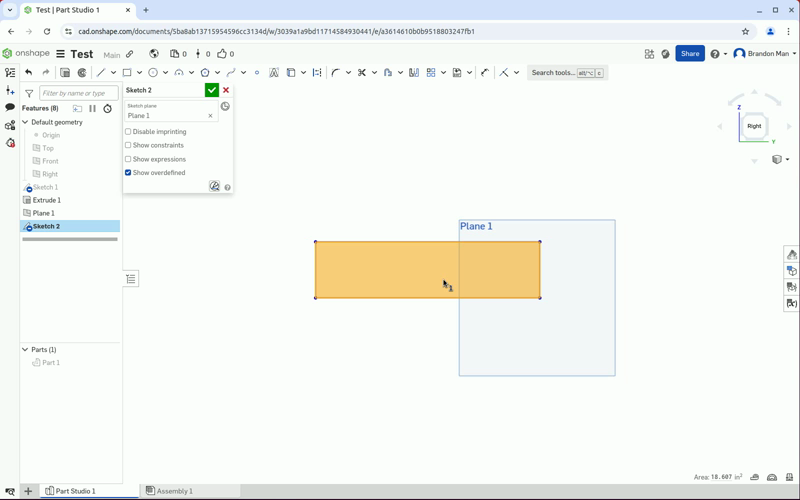
scroll(-6)
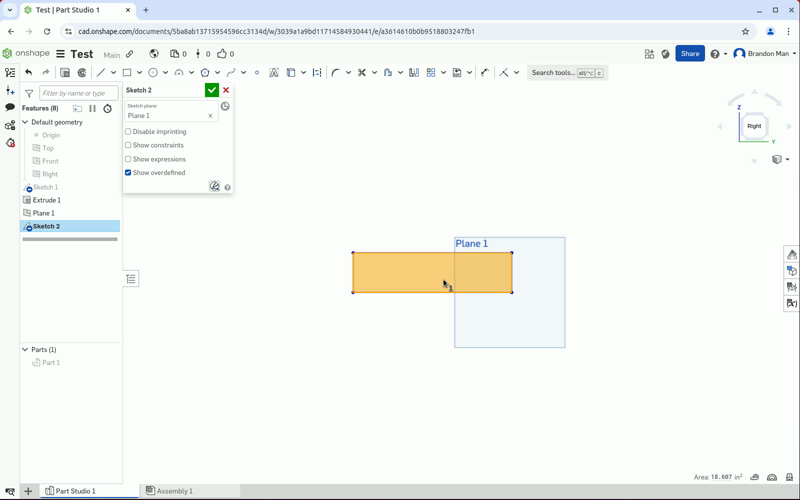
scroll(-6)
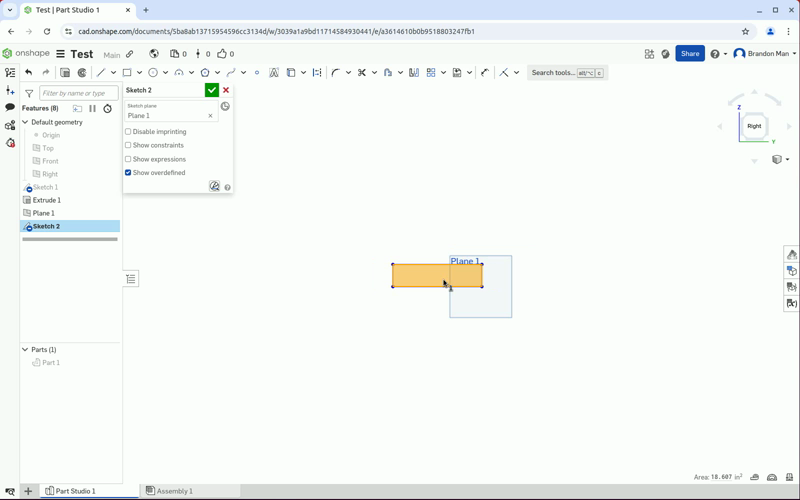
scroll(-6)
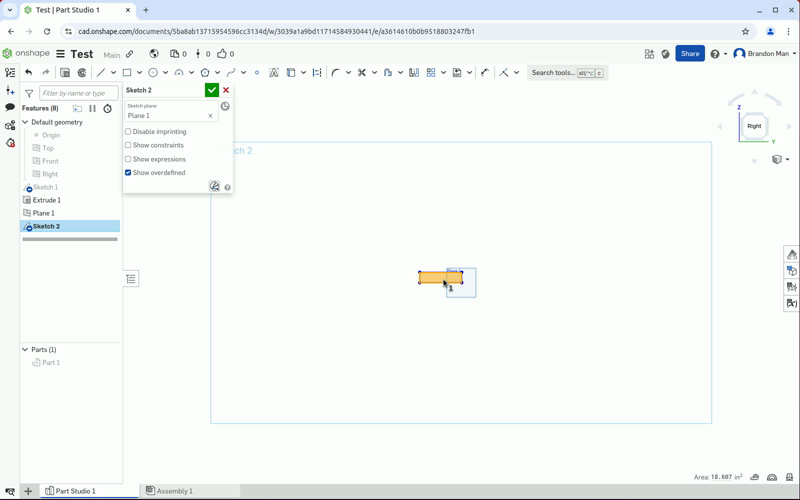
mouse_move(73, 352)
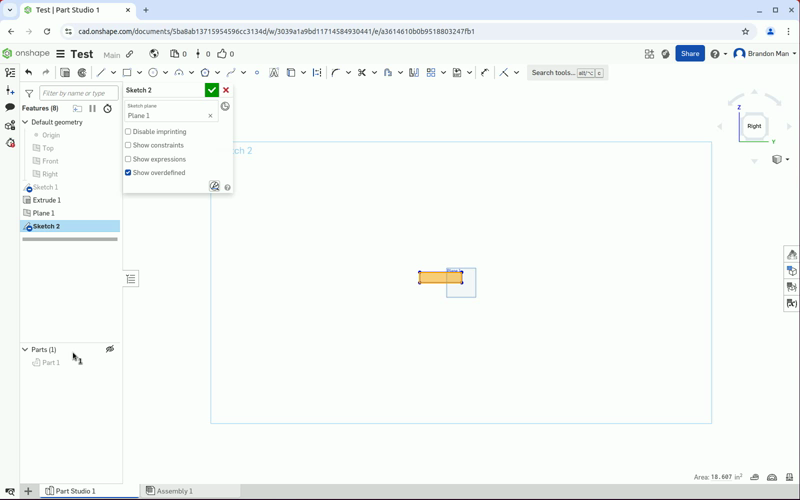
key(shift+y)
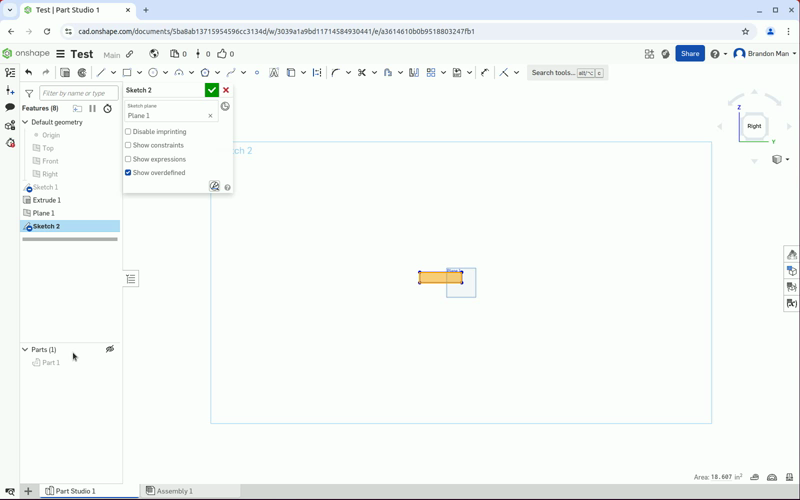
key(shift+e)
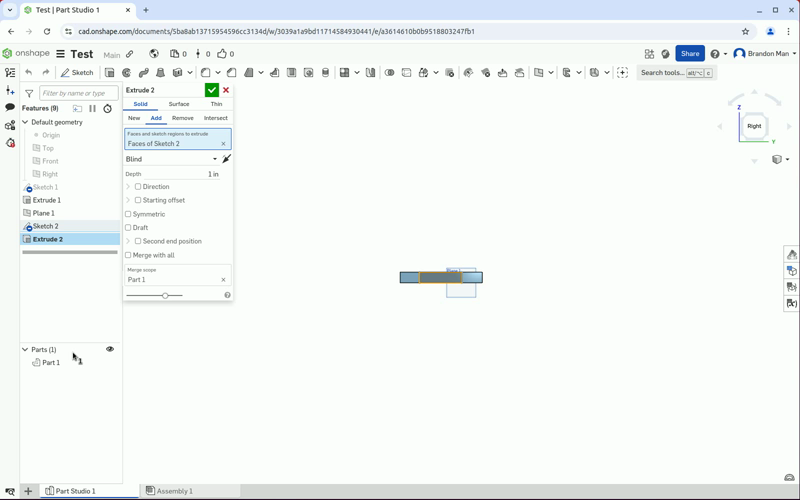
mouse_move(143, 106)
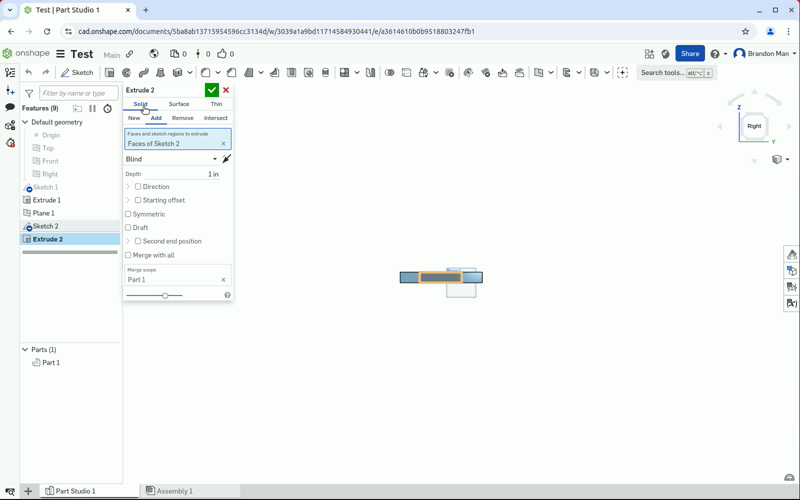
click(143, 106)
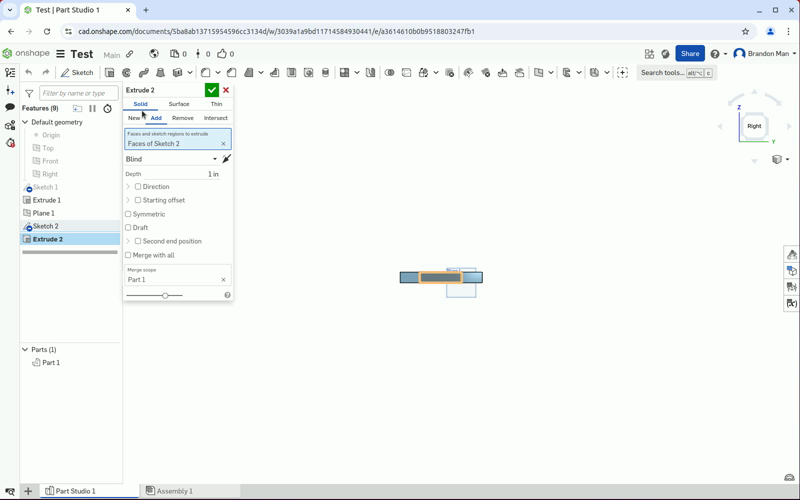
mouse_move(137, 120)
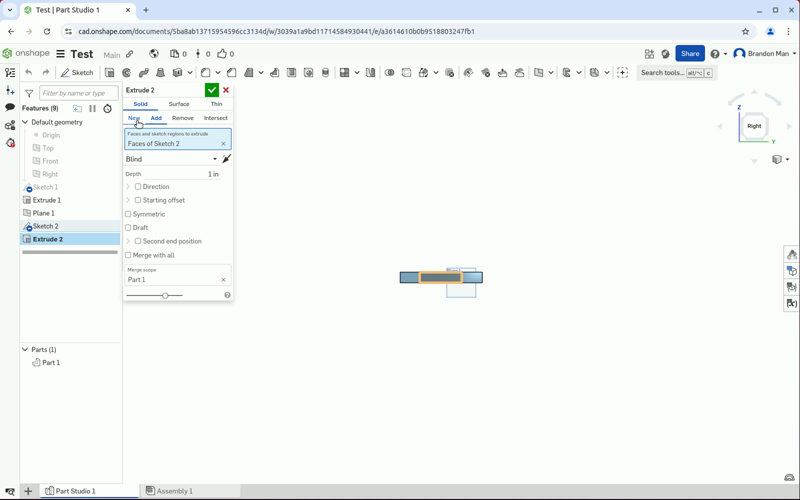
click(137, 120)
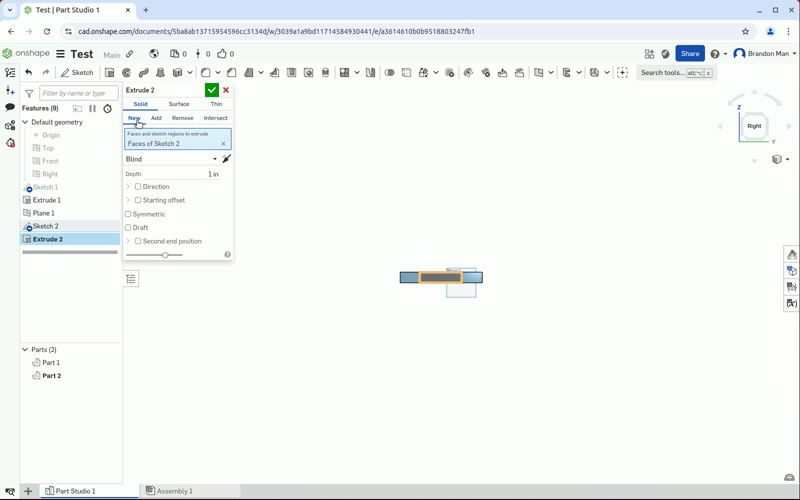
key(tab, 4)
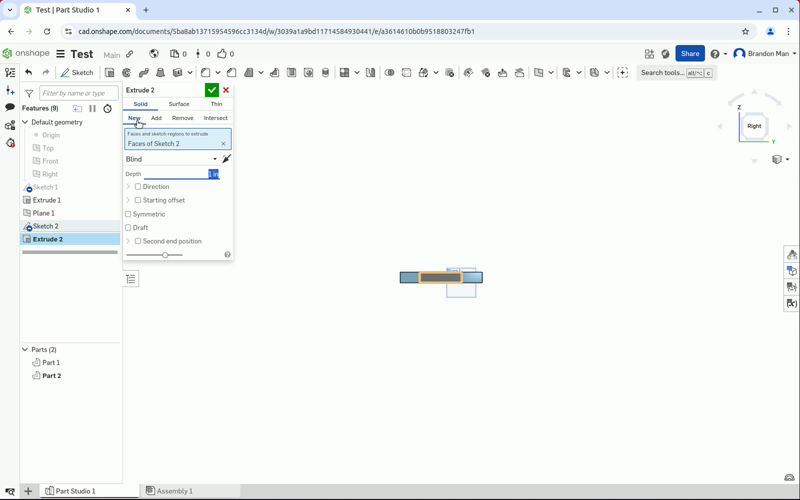
text(4.092)
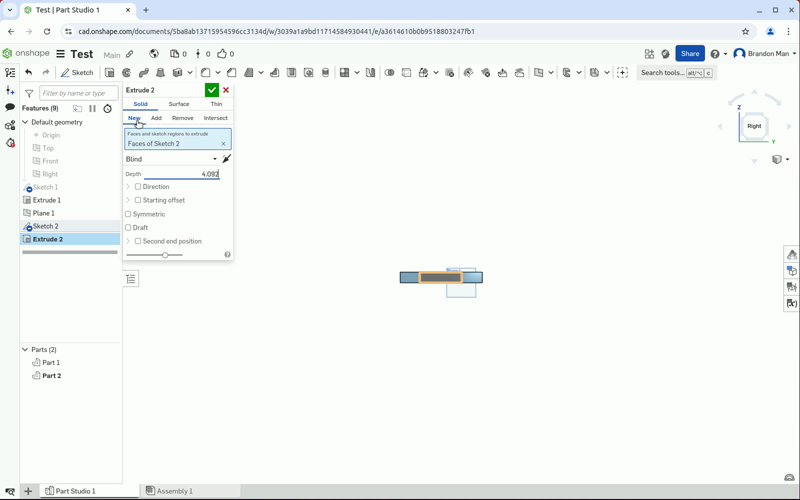
key(enter)
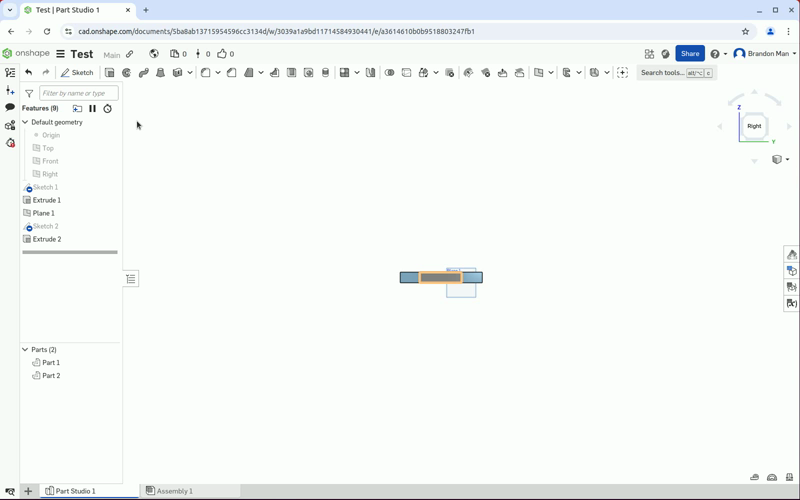
key(shift+h)
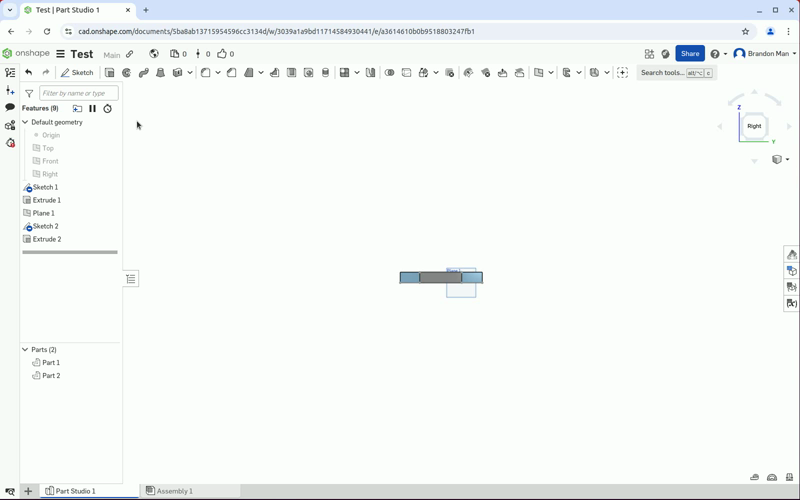
key(shift+h)
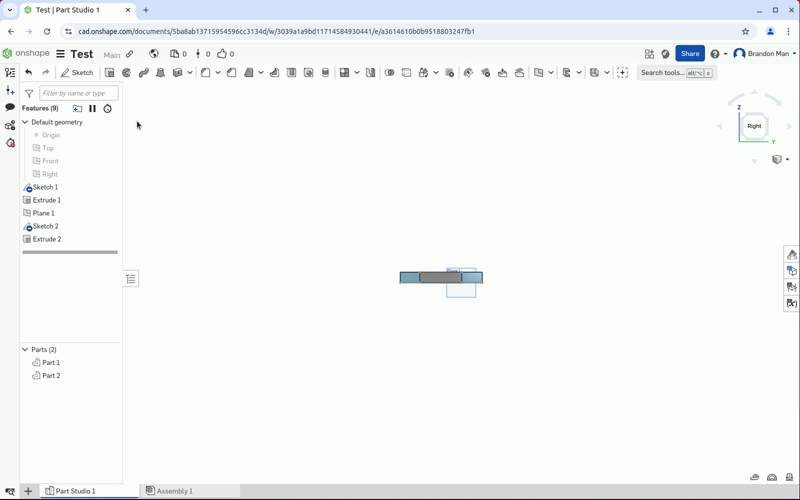
key(shift+7)
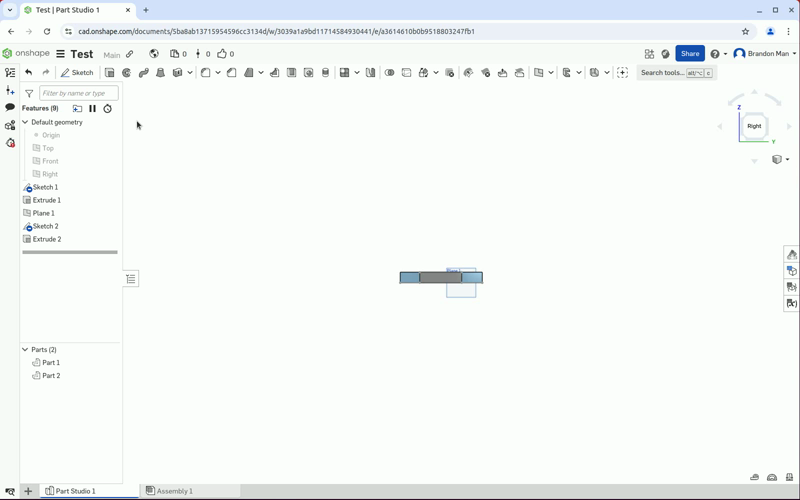
key(right, 2)
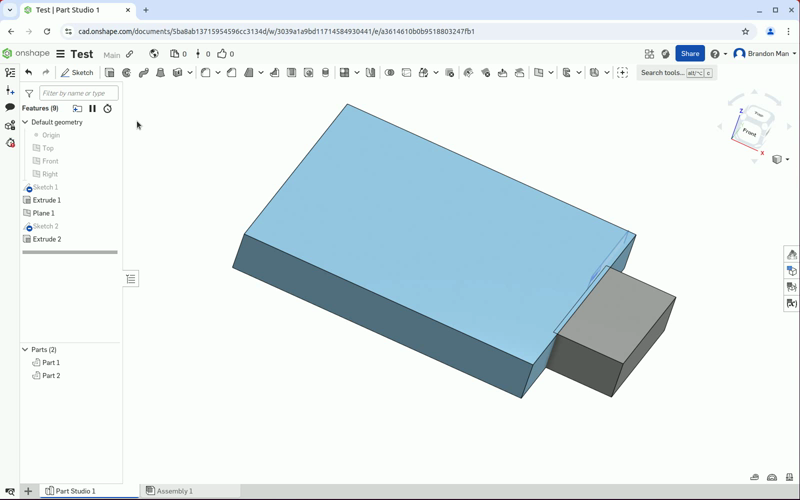
key(down, 2)
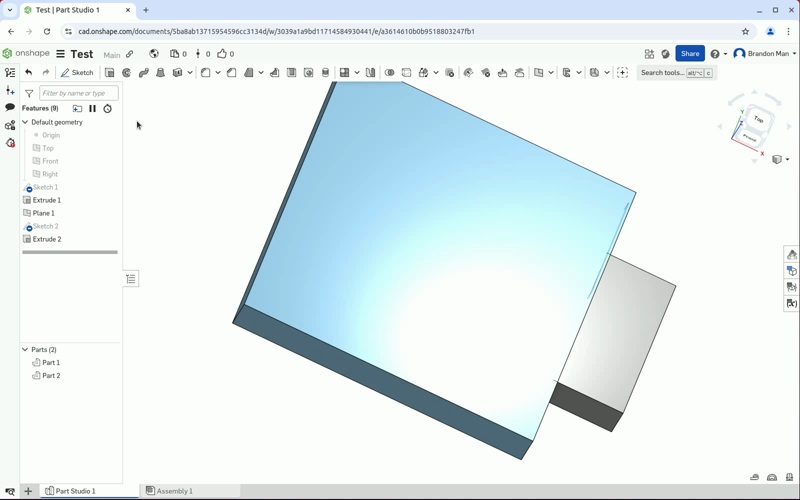
key(up, 2)
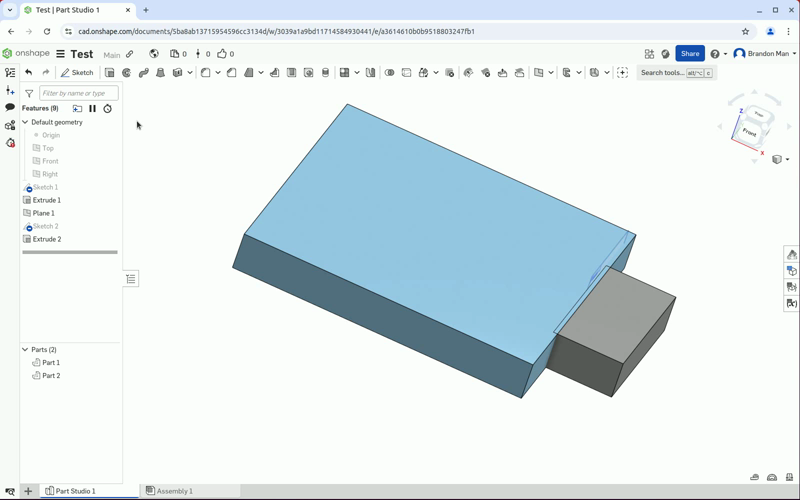
key(left, 2)
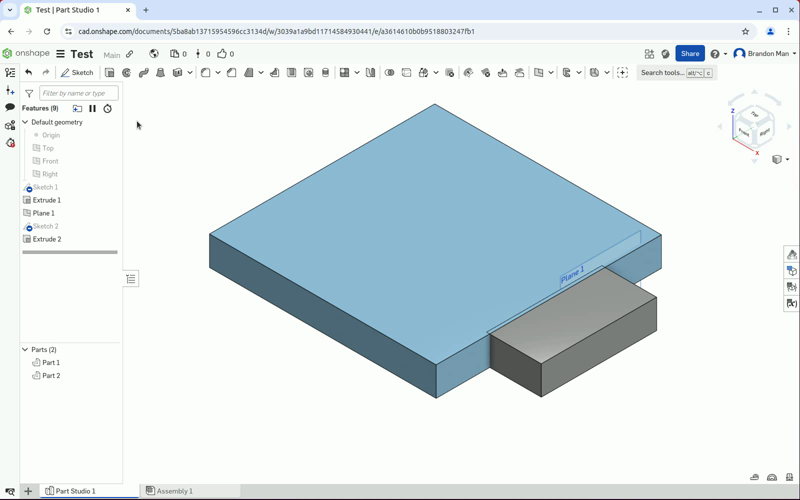
mouse_move(73, 189)
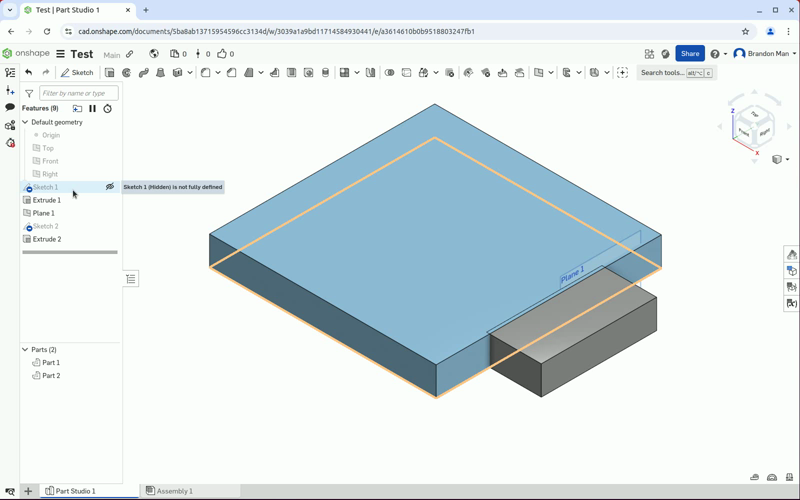
click(73, 189)